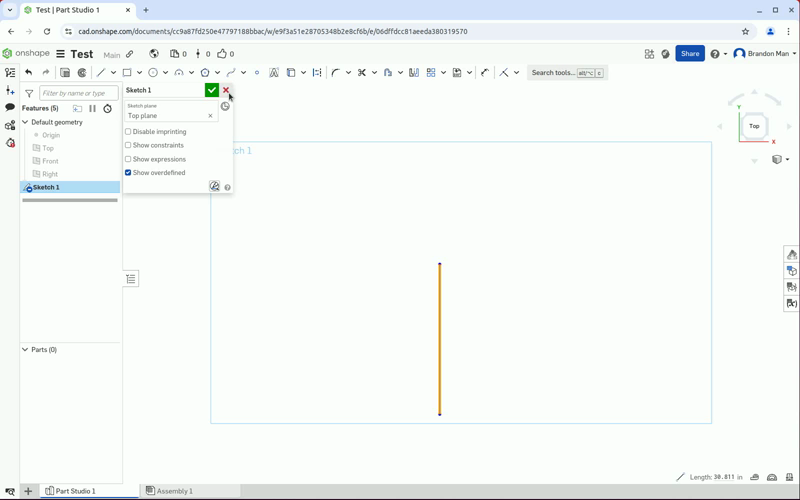
key(shift+h)
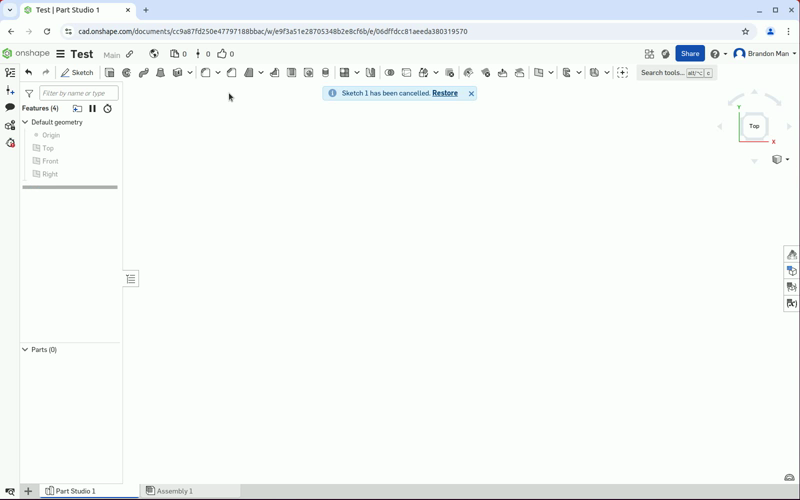
mouse_move(73, 352)
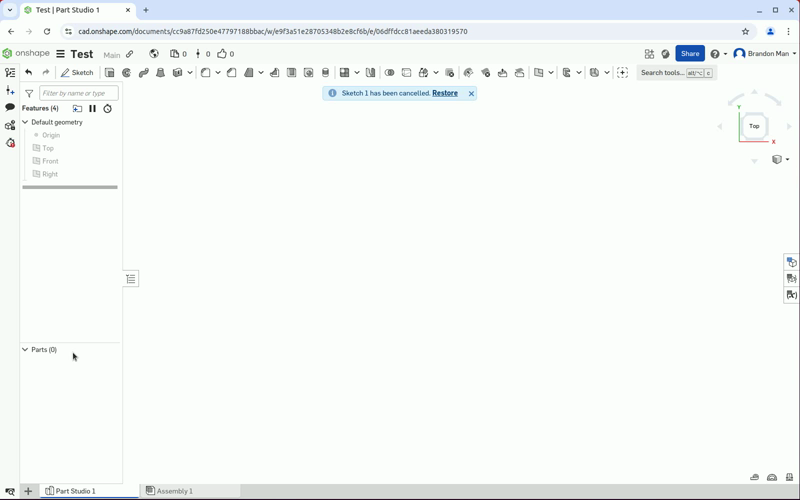
key(y)
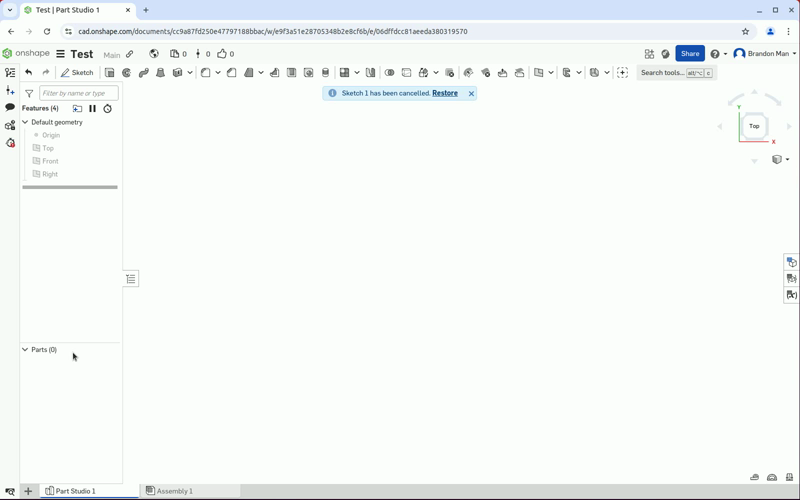
key(shift+p)
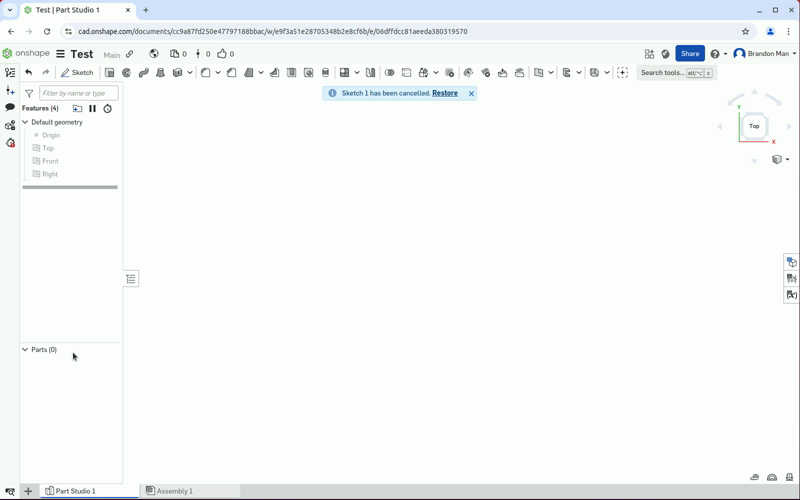
key(space)
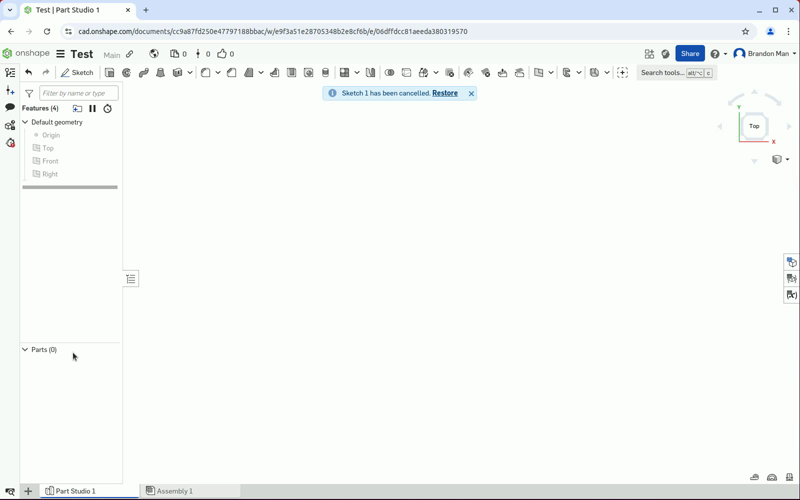
key_down(shift)
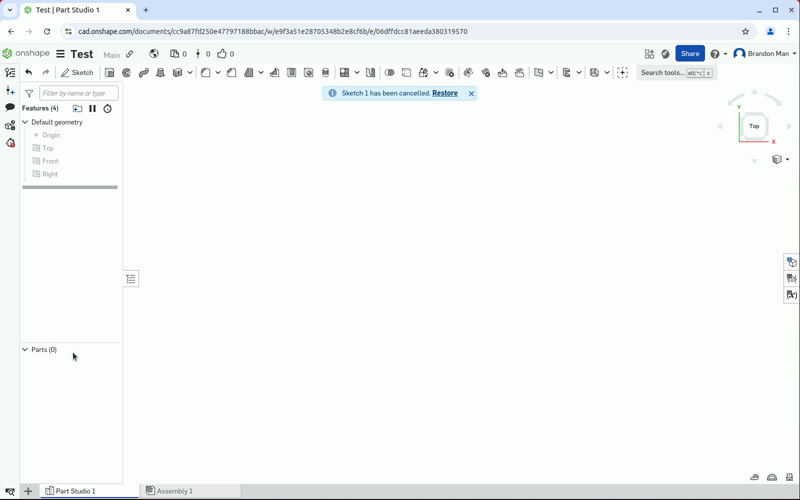
key(up)
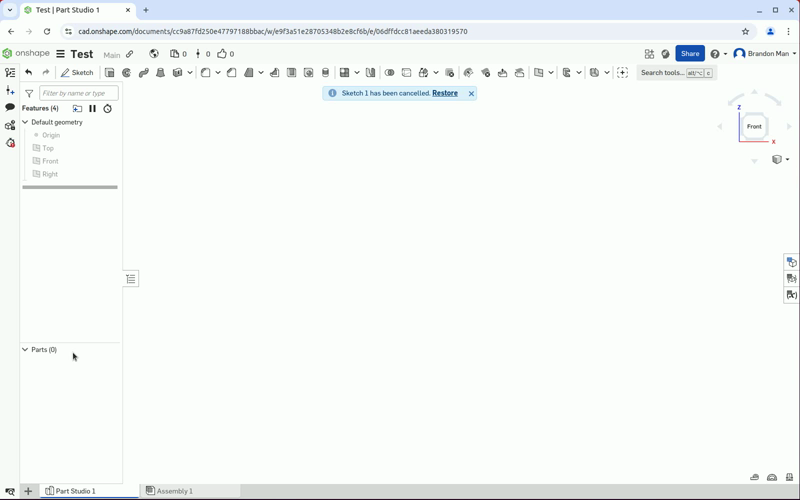
key_up(shift)
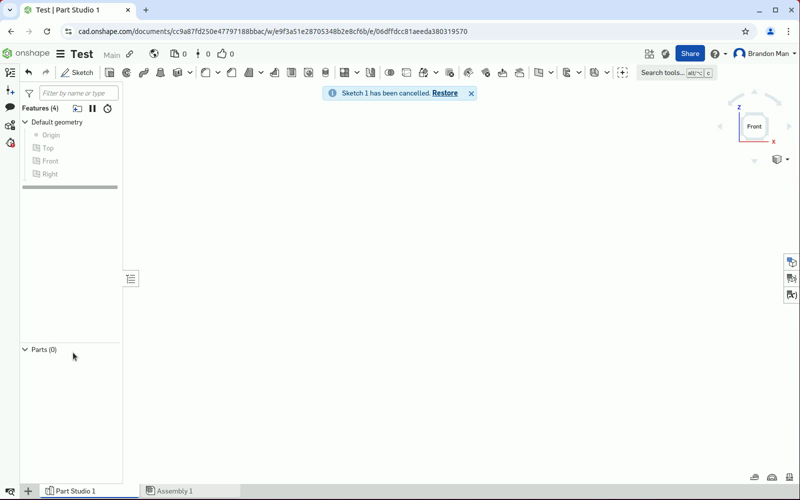
mouse_move(73, 352)
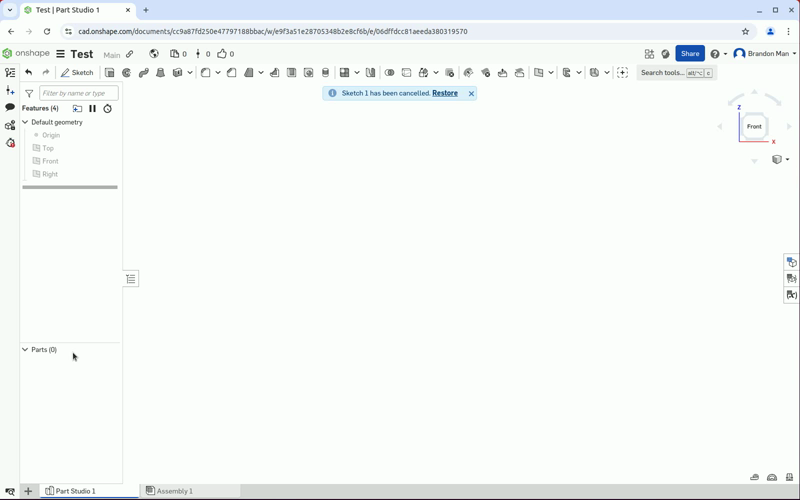
key(shift+y)
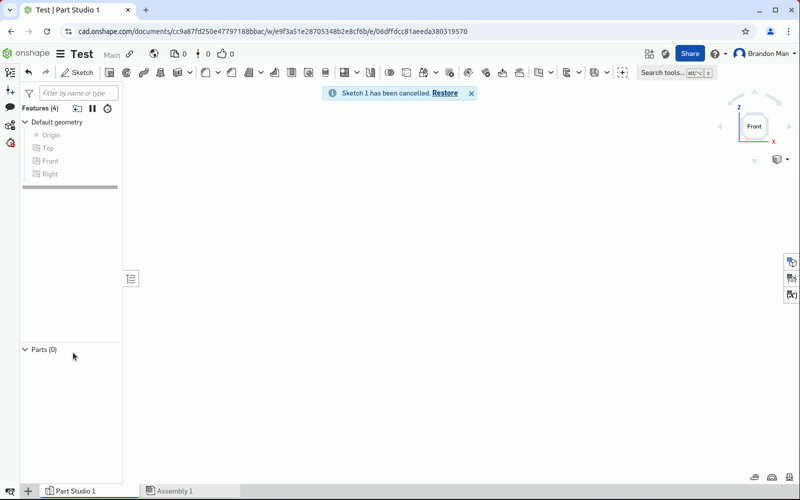
key(shift+s)
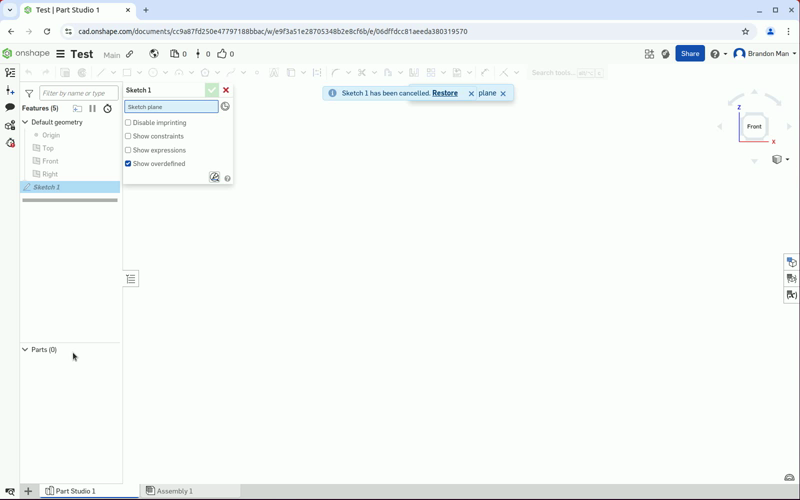
mouse_move(73, 163)
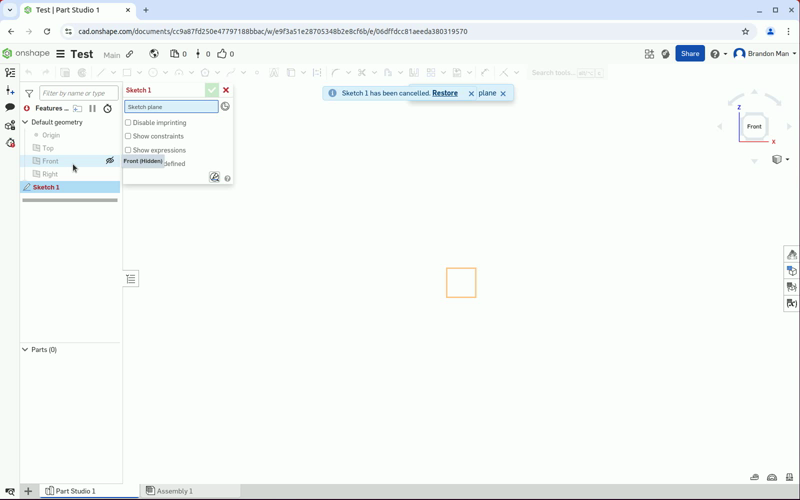
click(73, 163)
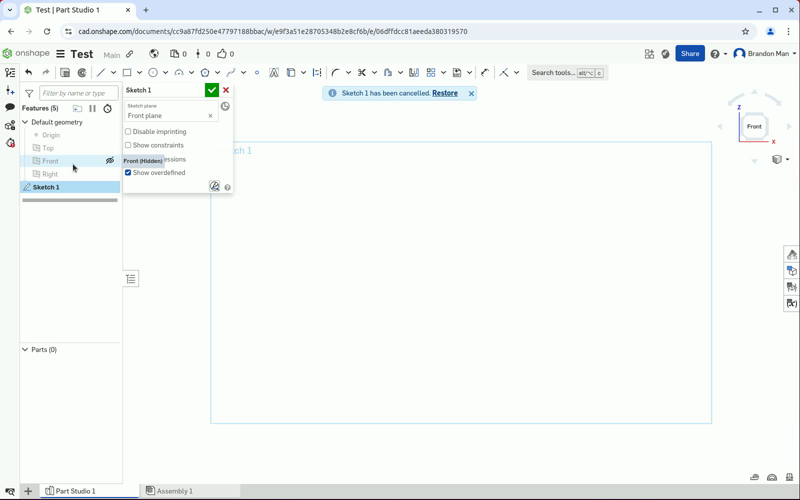
mouse_move(73, 352)
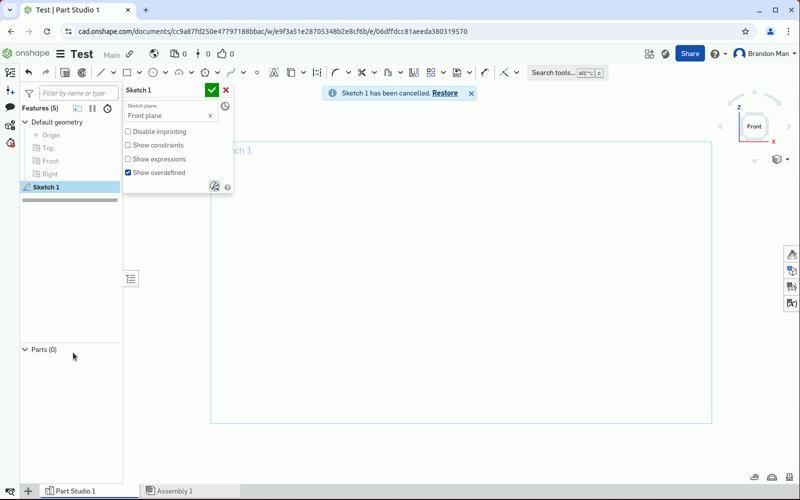
key(y)
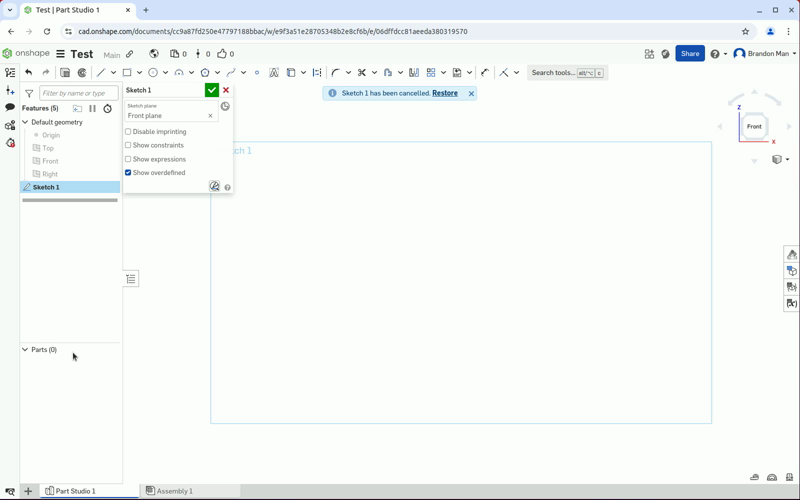
key(l)
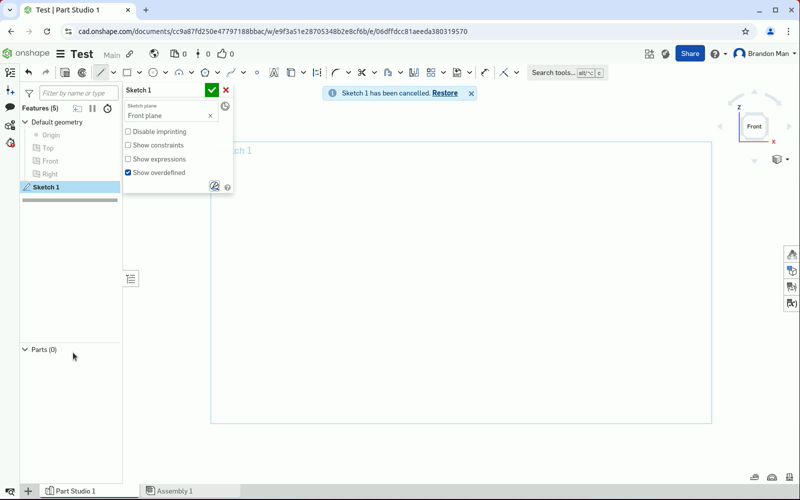
key_down(shift)
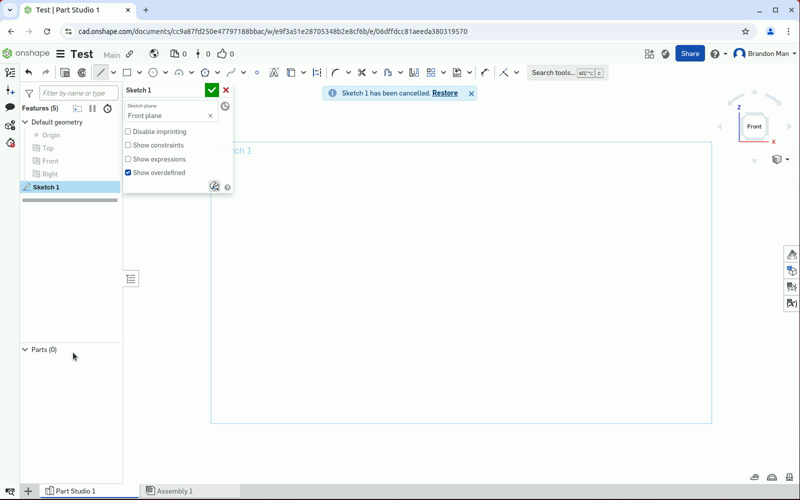
mouse_move(460, 282)
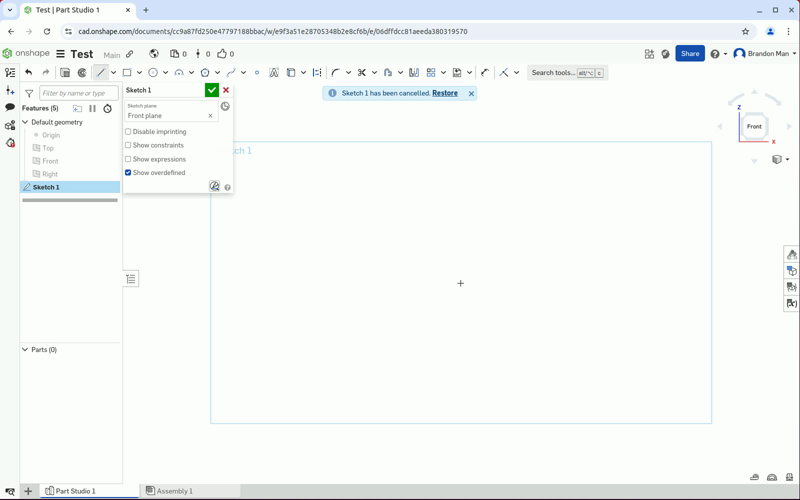
click(460, 282)
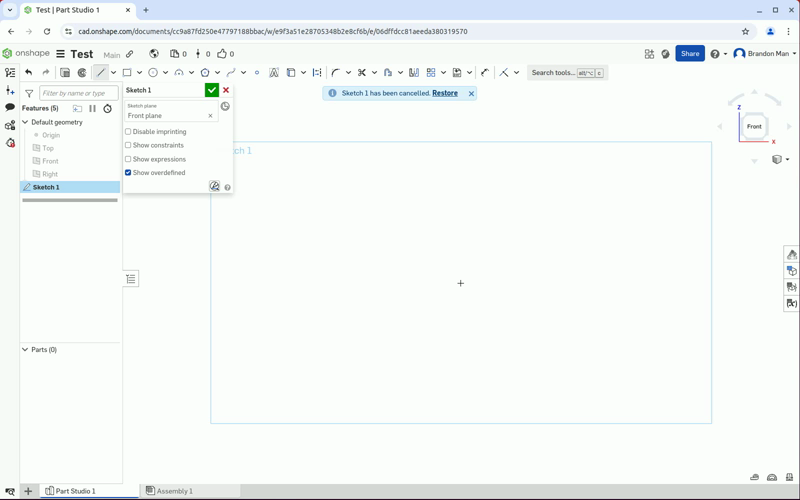
key_up(shift)
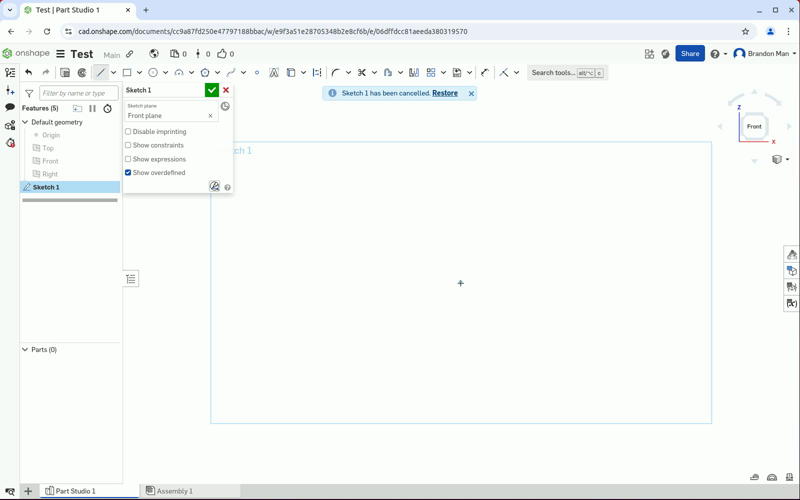
key_down(shift)
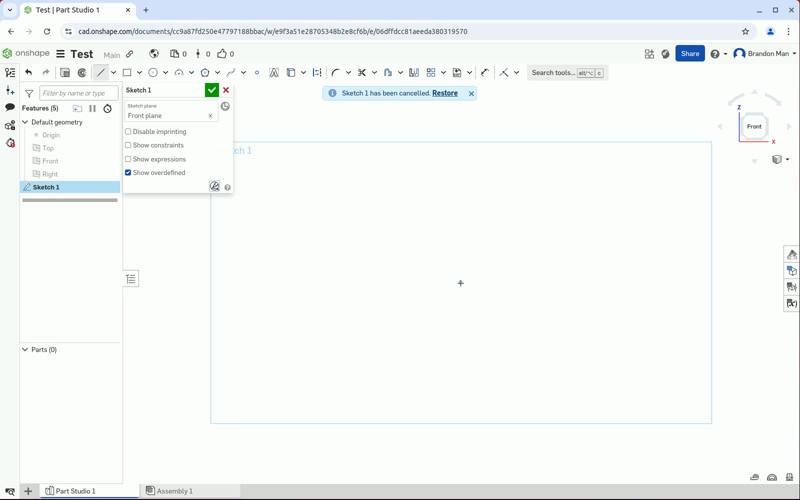
mouse_move(573, 282)
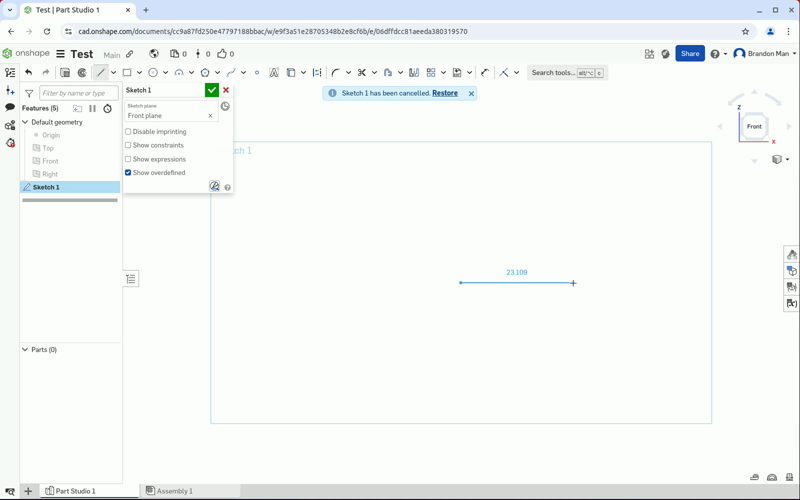
click(573, 282)
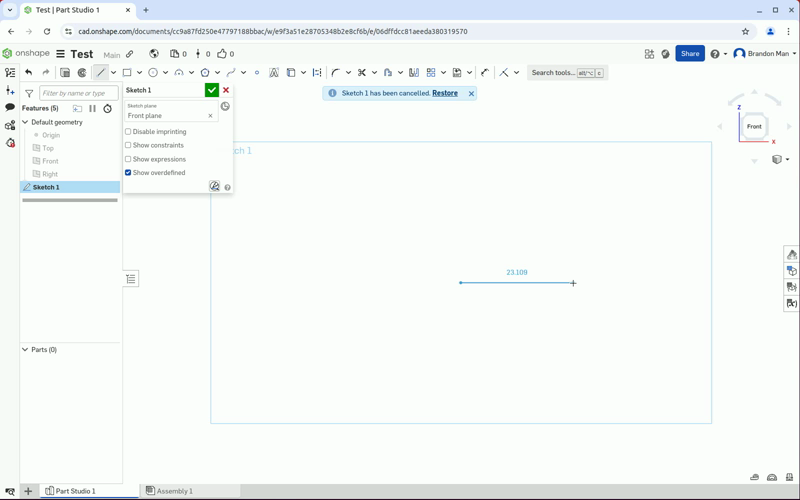
key_up(shift)
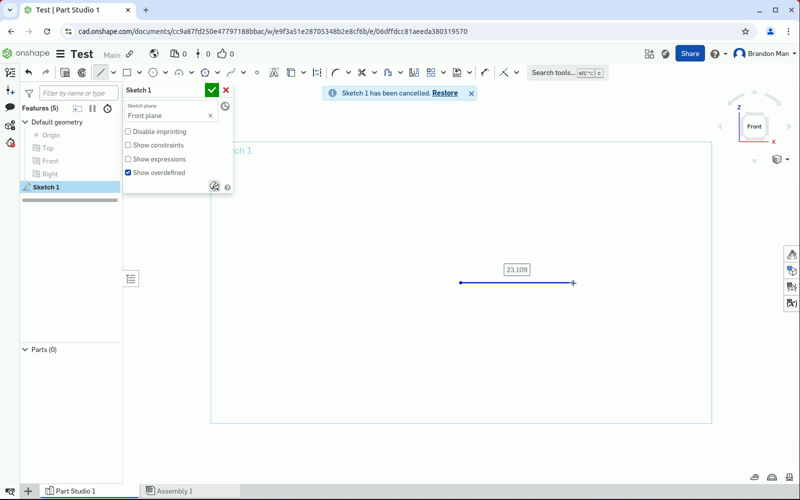
key_down(shift)
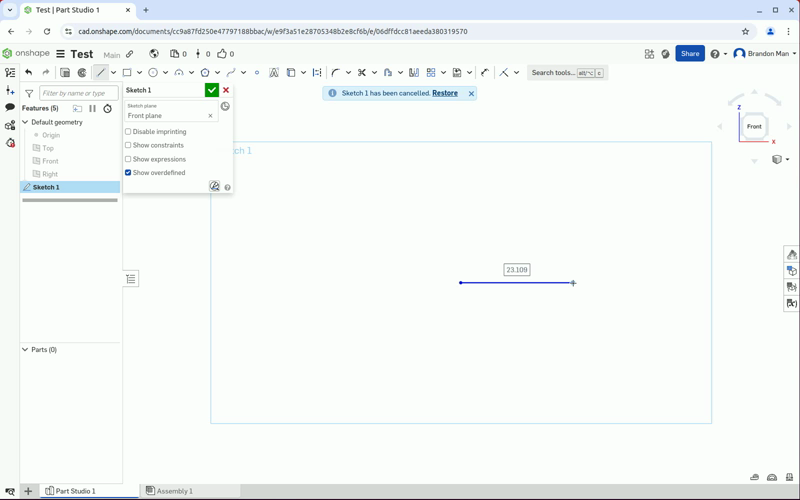
mouse_move(589, 282)
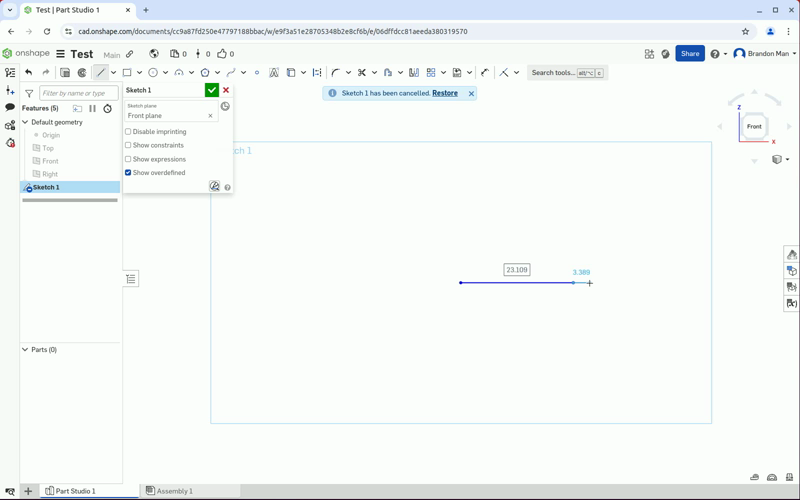
mouse_move(573, 273)
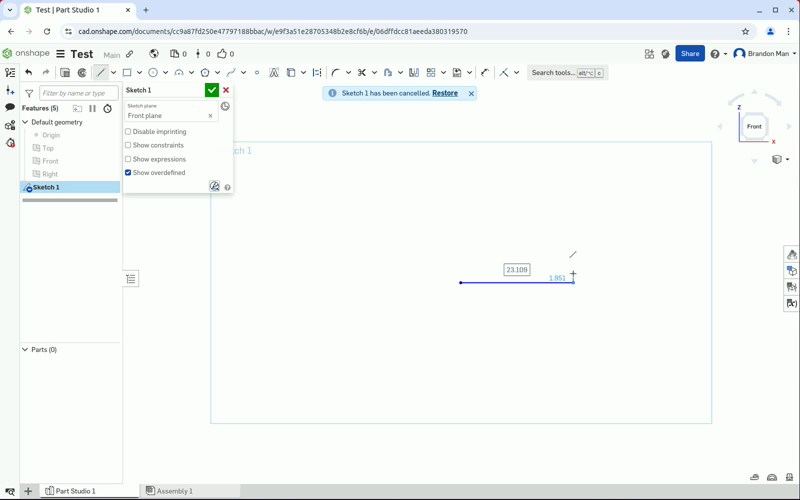
click(573, 273)
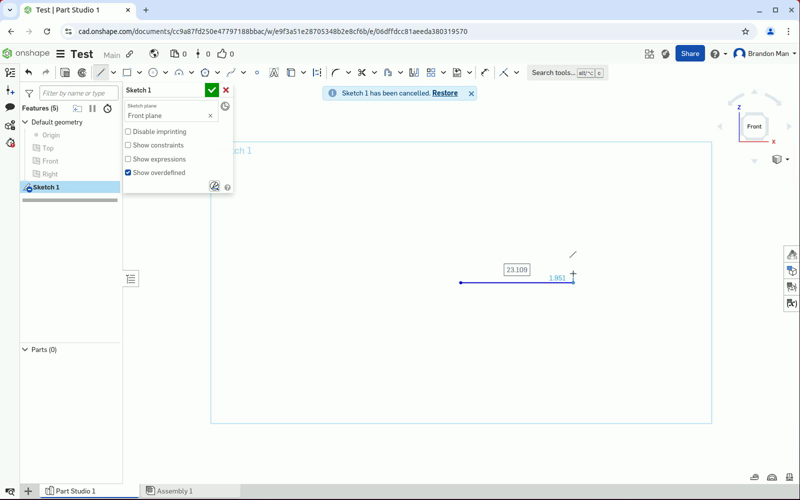
key_up(shift)
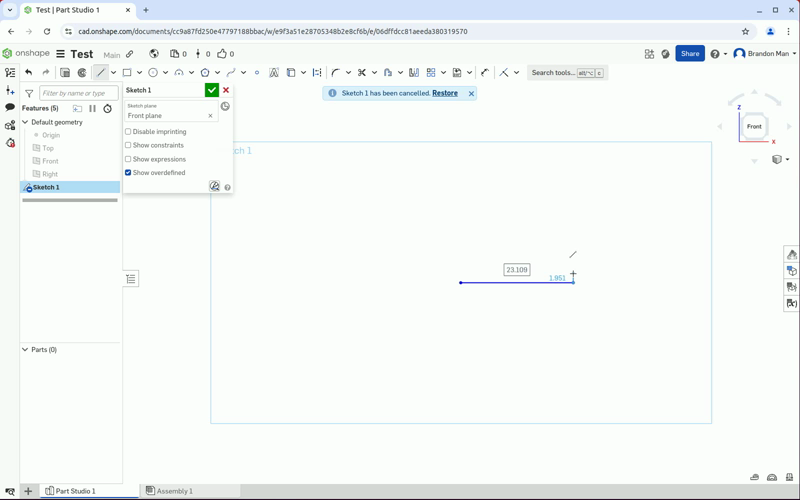
key_down(shift)
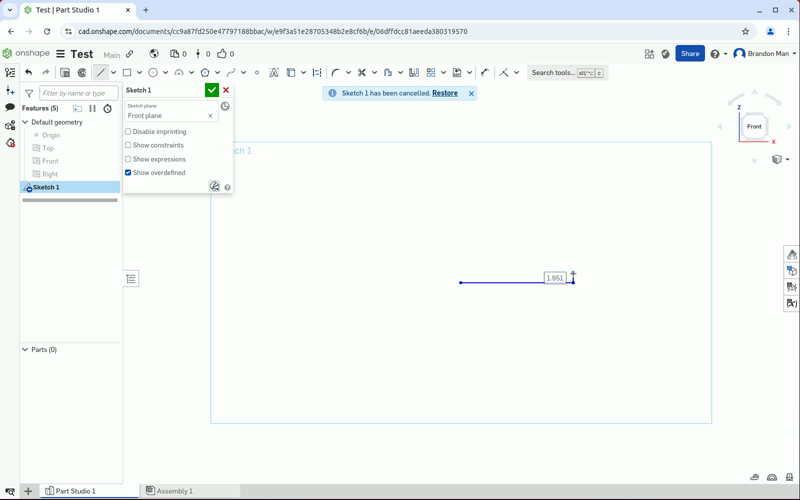
mouse_move(589, 273)
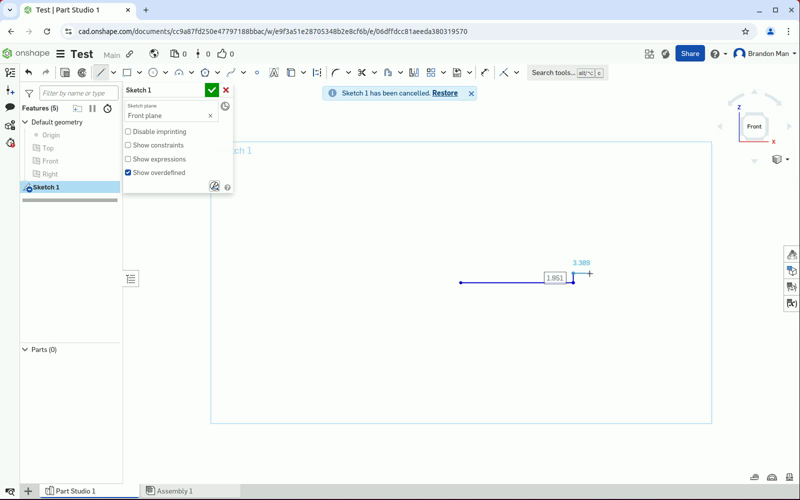
mouse_move(544, 273)
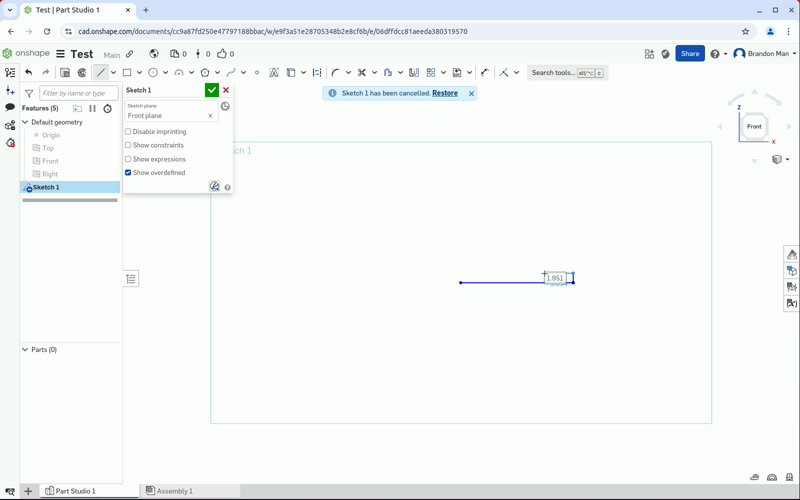
click(544, 273)
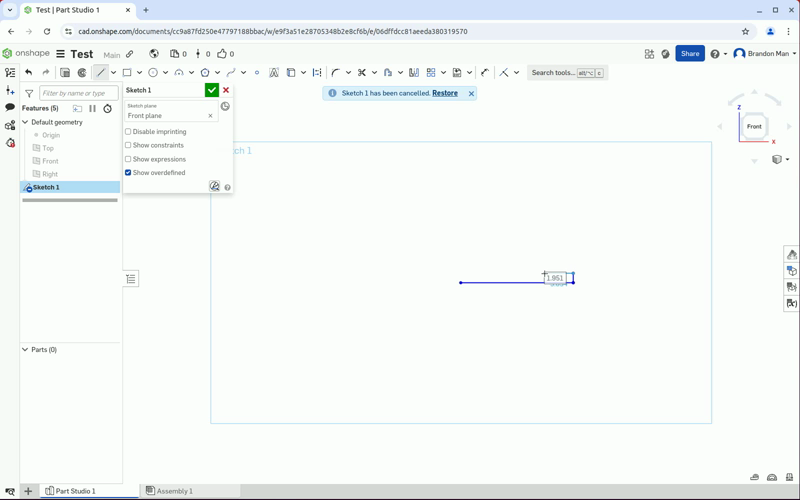
key_up(shift)
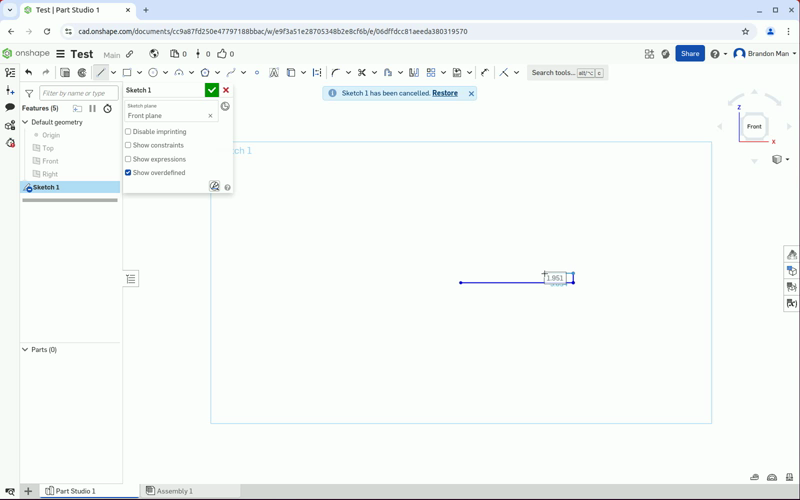
key_down(shift)
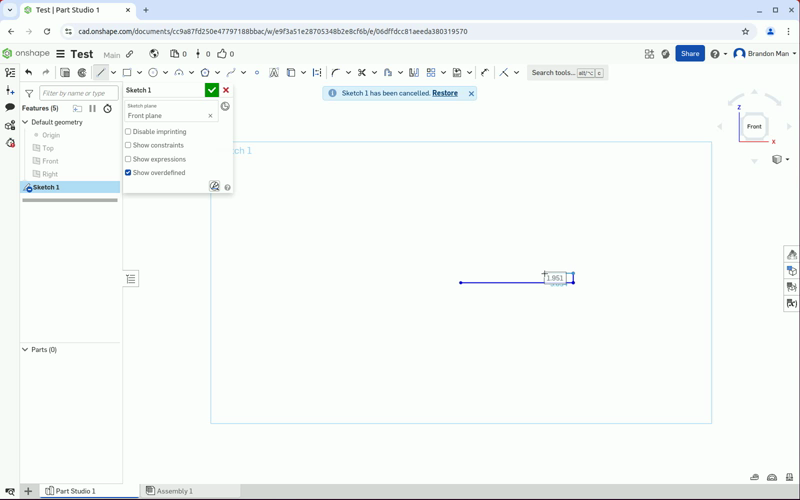
mouse_move(544, 201)
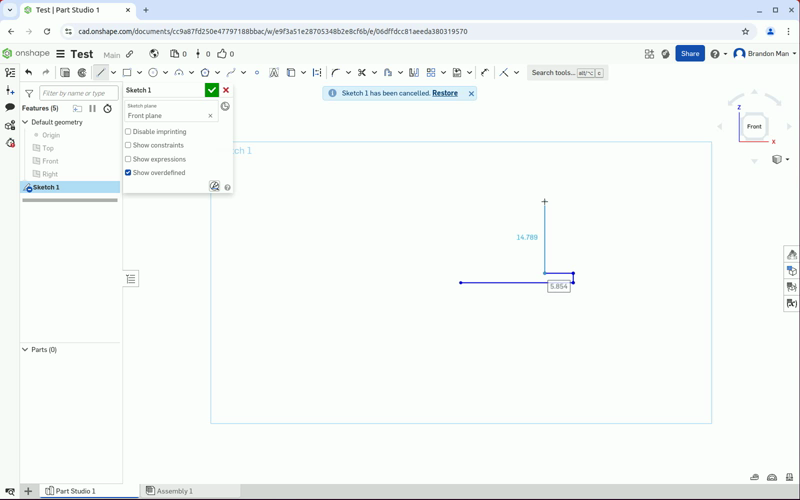
click(544, 201)
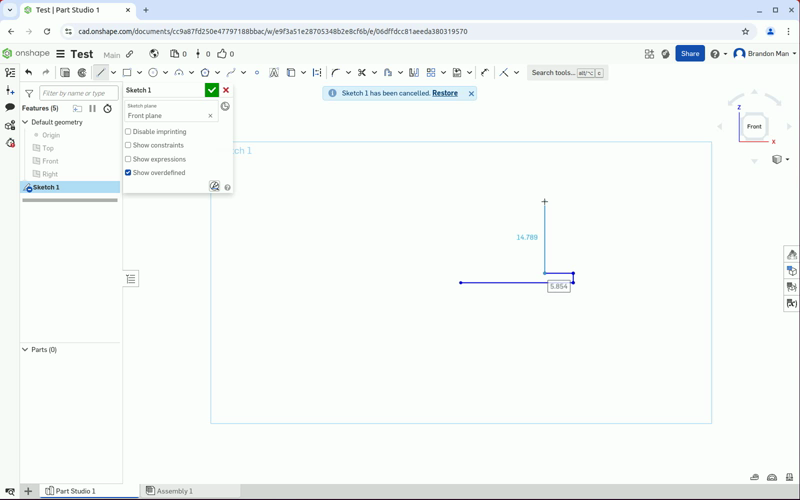
key_up(shift)
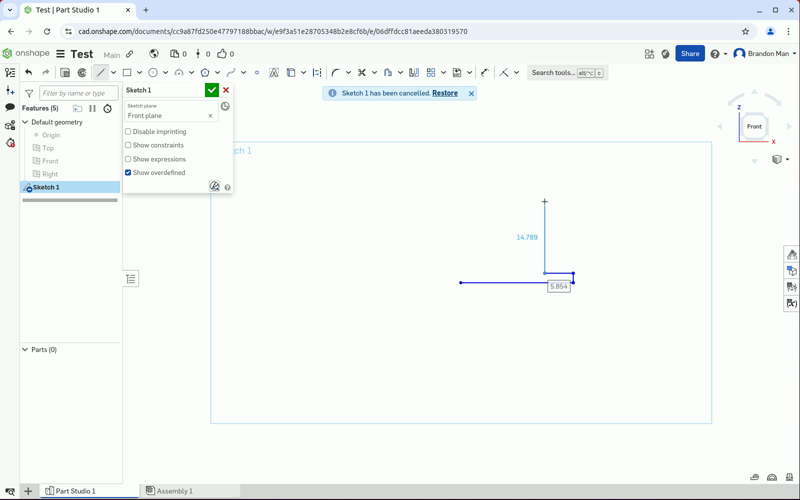
key_down(shift)
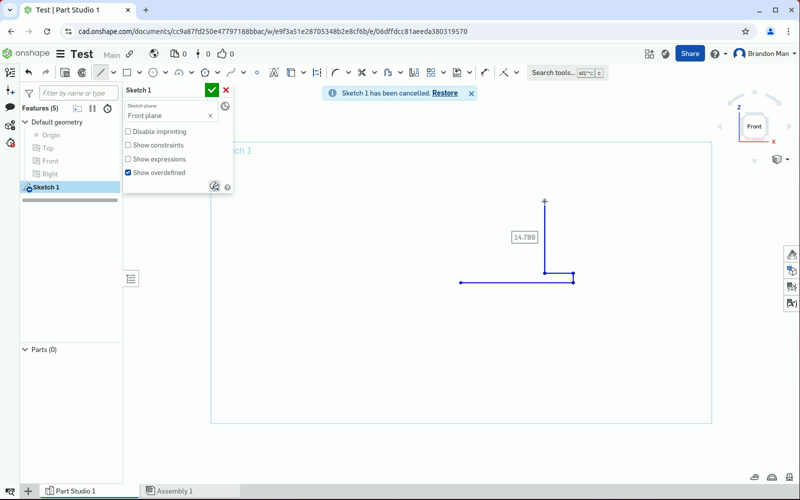
mouse_move(574, 201)
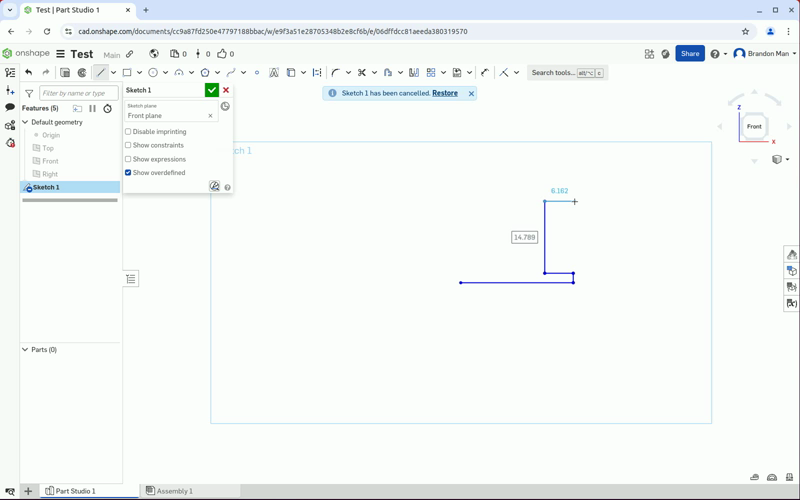
mouse_move(489, 201)
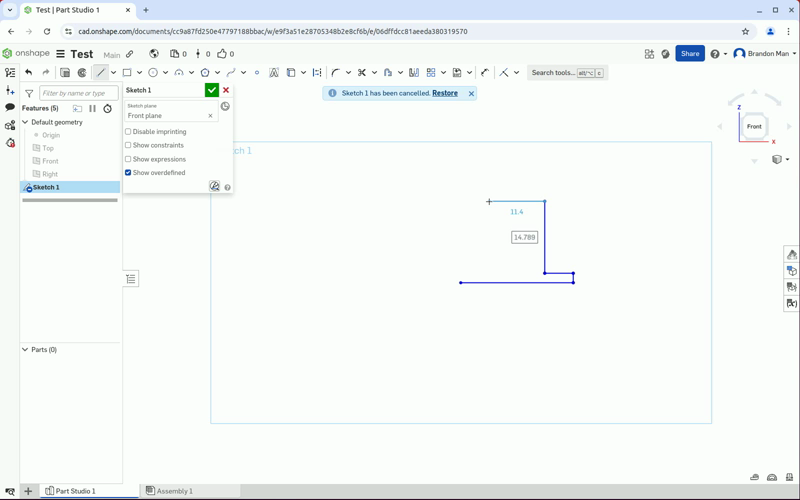
click(489, 201)
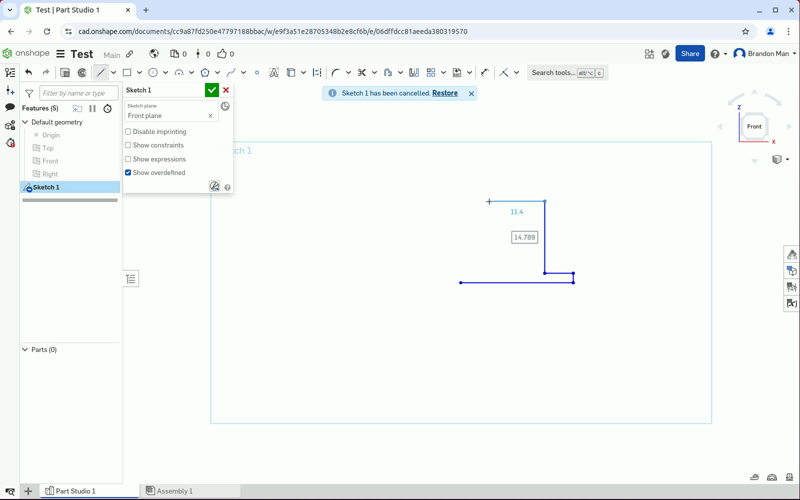
key_up(shift)
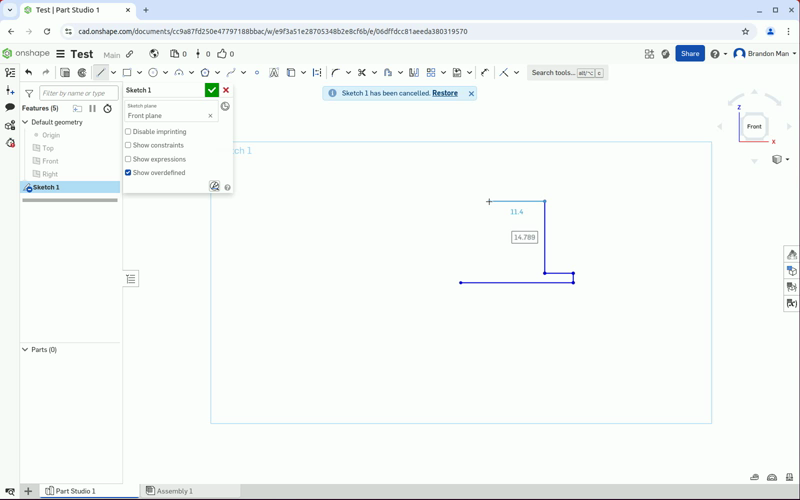
key_down(shift)
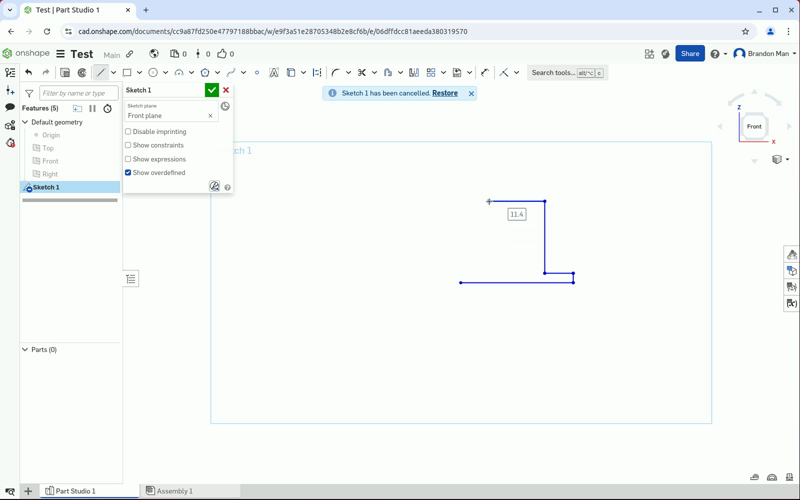
mouse_move(489, 273)
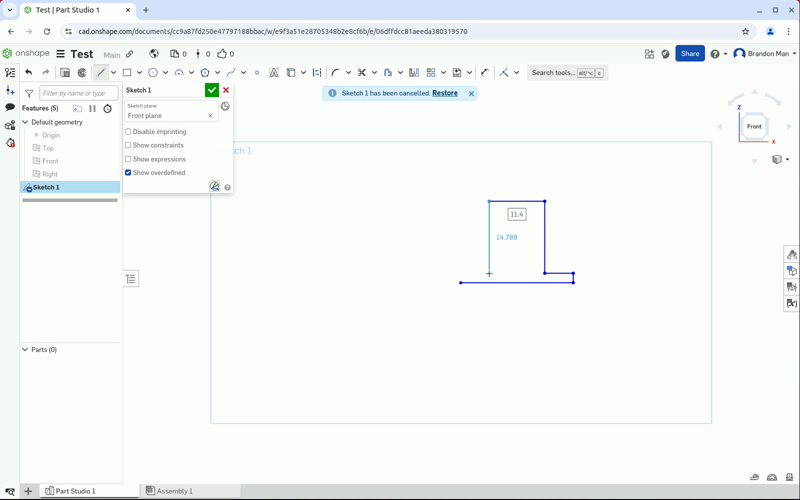
click(489, 273)
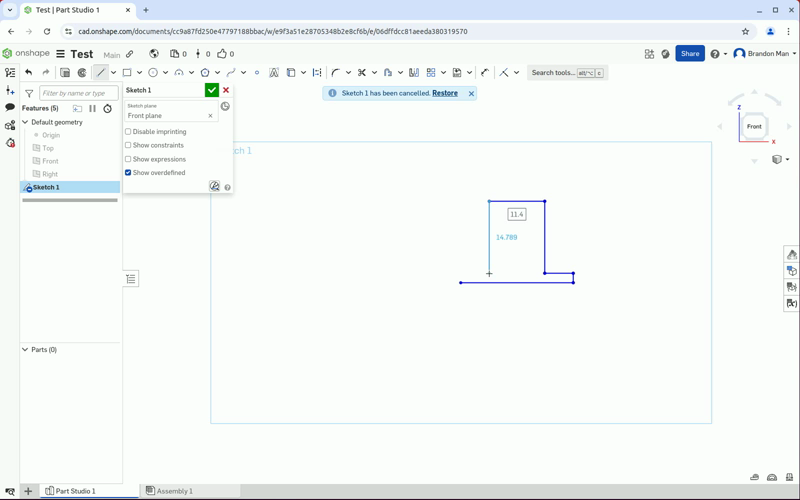
key_up(shift)
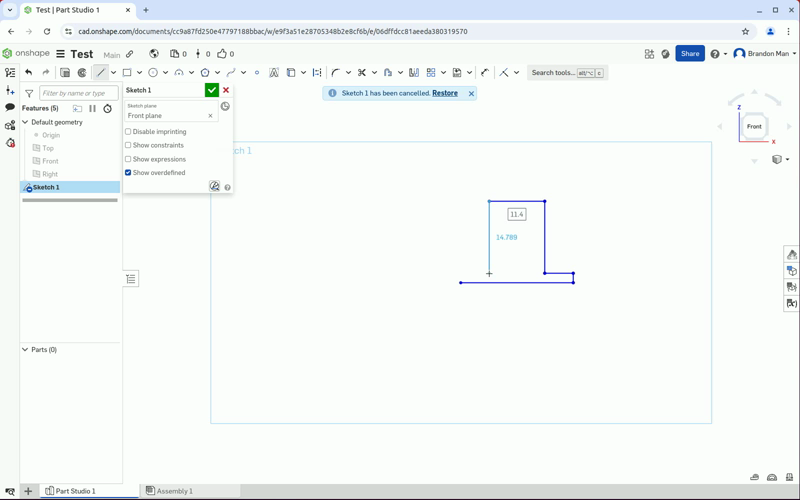
key_down(shift)
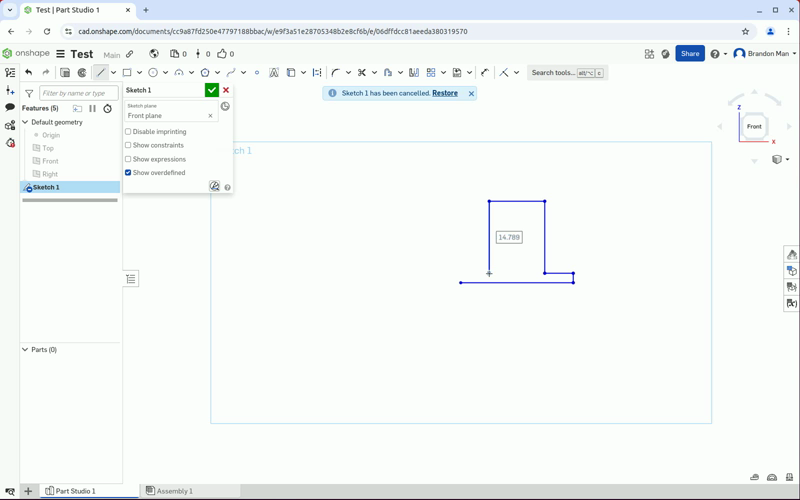
mouse_move(519, 273)
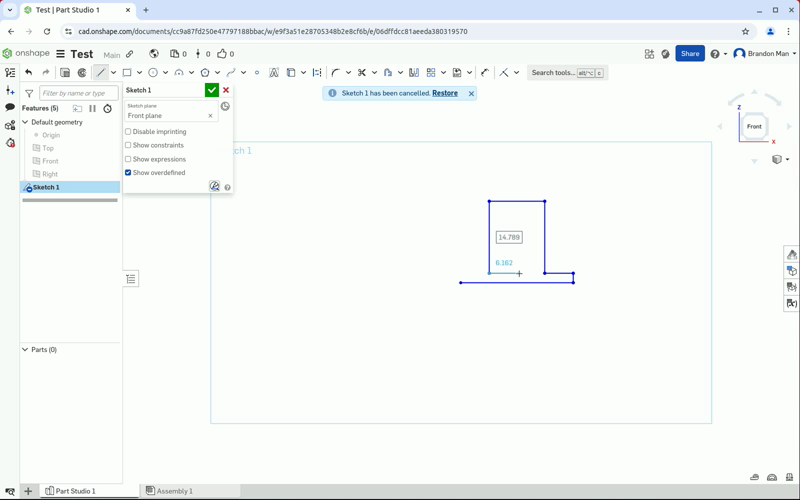
mouse_move(460, 273)
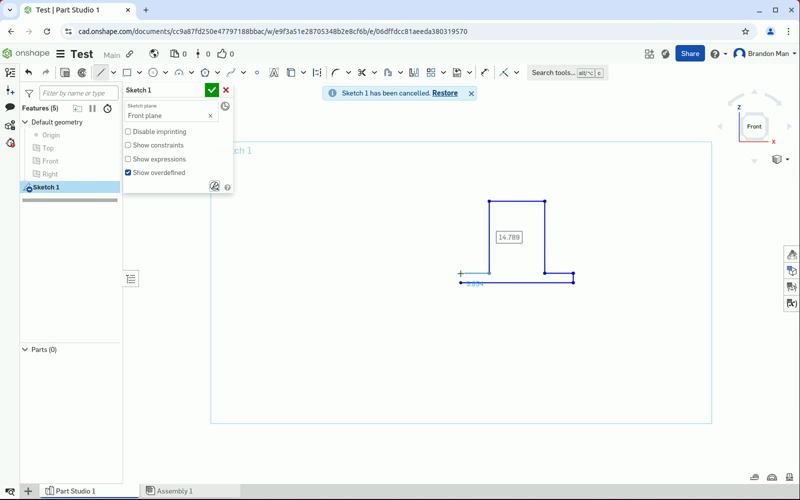
click(460, 273)
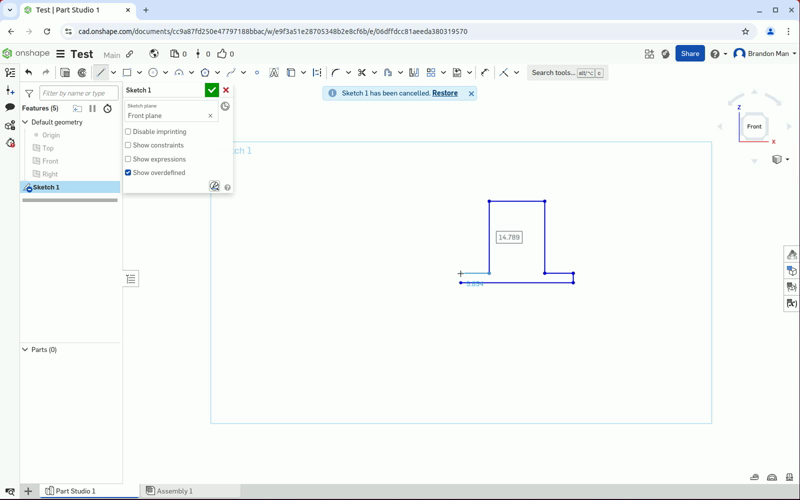
key_up(shift)
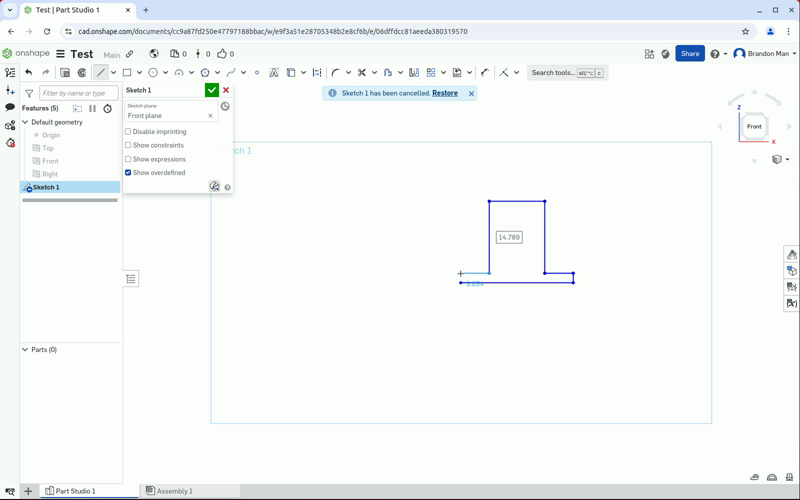
mouse_move(490, 273)
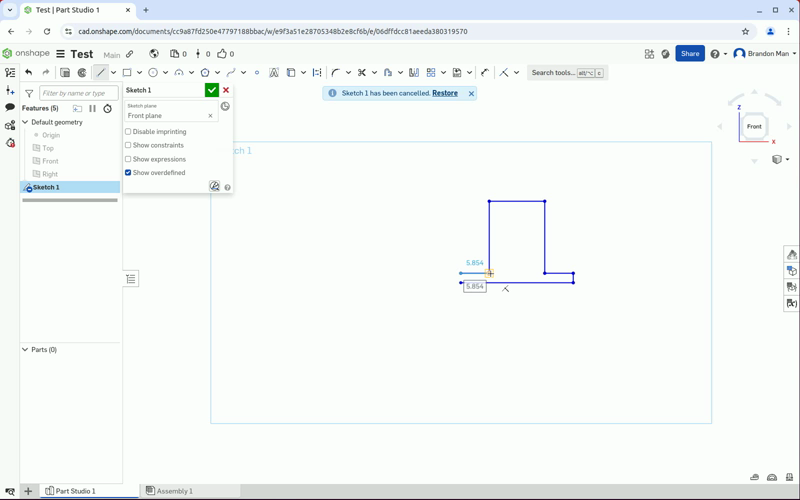
key_down(shift)
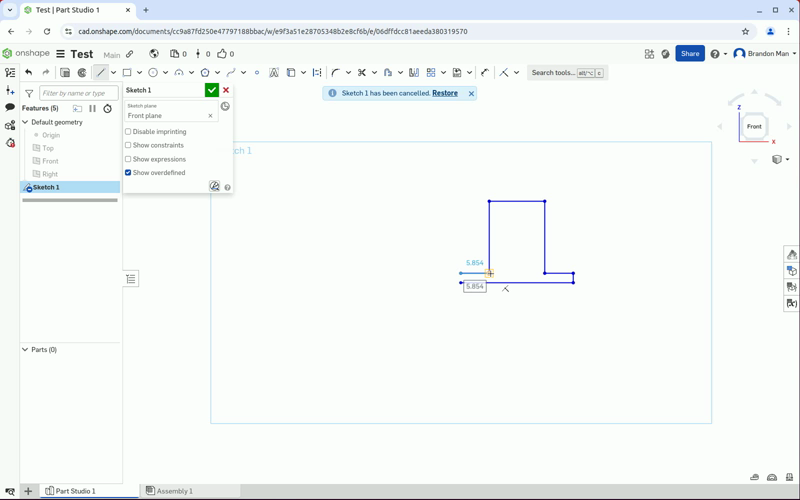
mouse_move(460, 282)
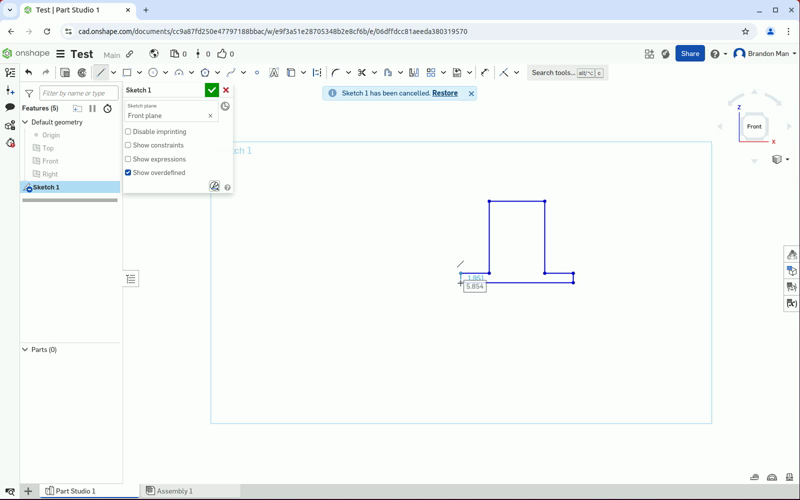
key_up(shift)
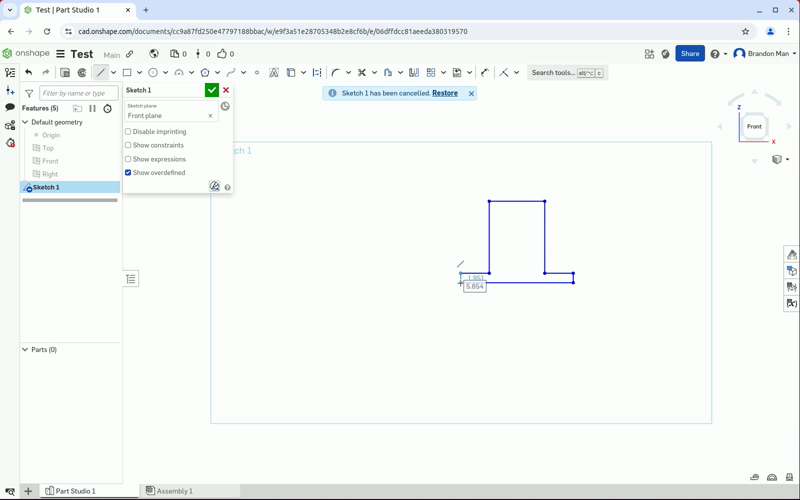
click(460, 282)
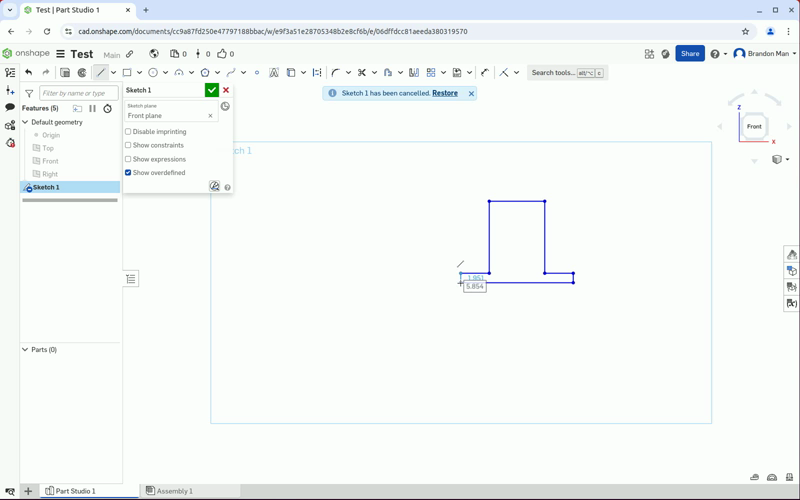
key(esc)
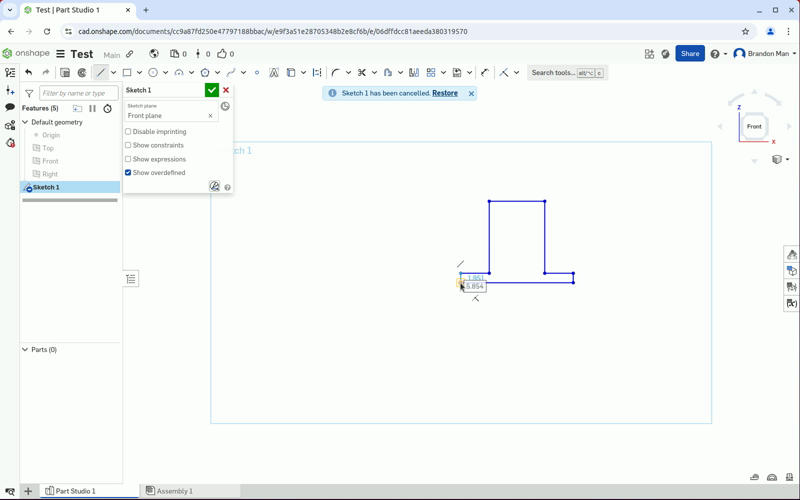
mouse_move(548, 279)
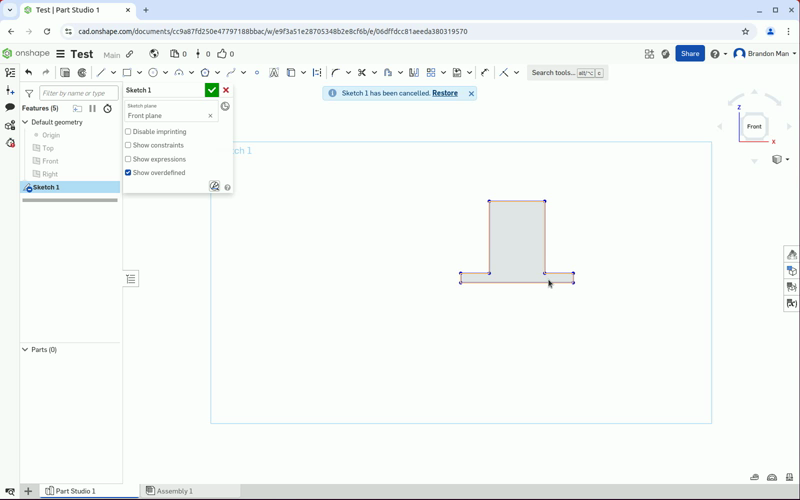
click(548, 279)
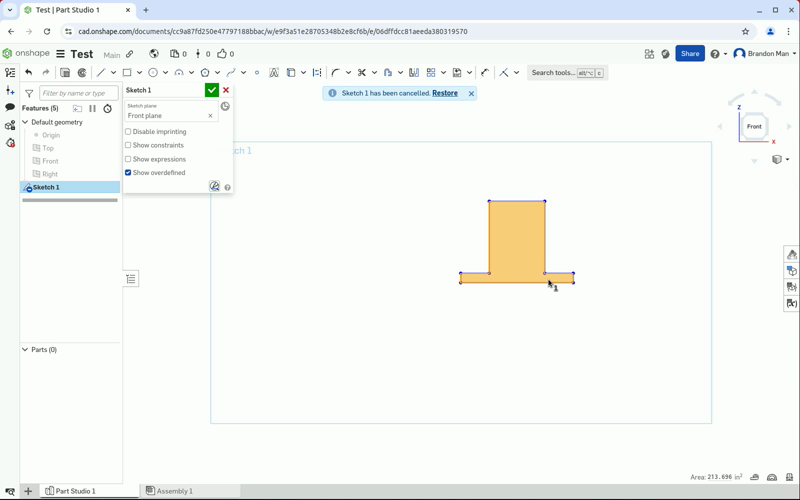
mouse_move(73, 352)
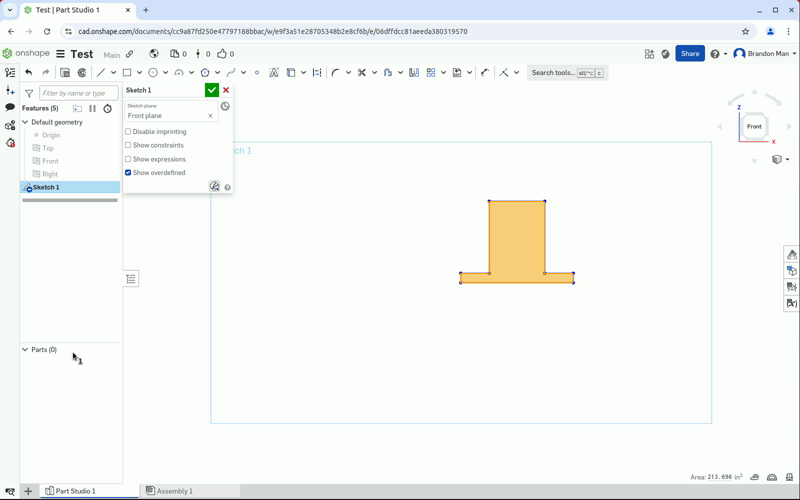
key(shift+y)
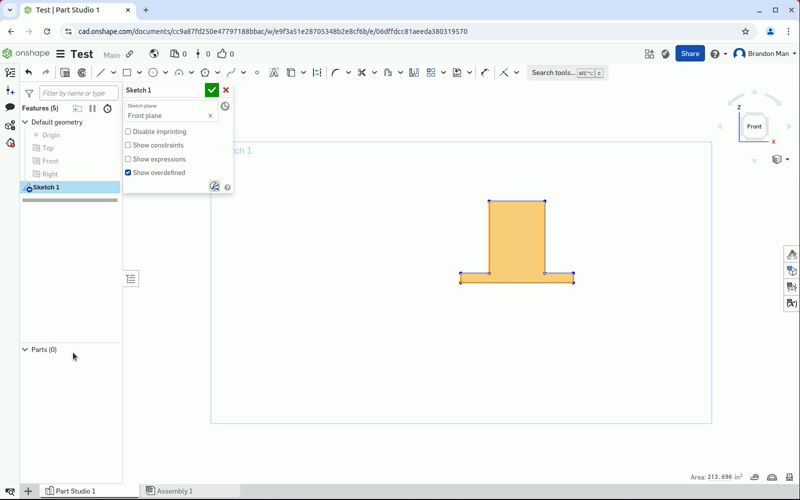
key(shift+e)
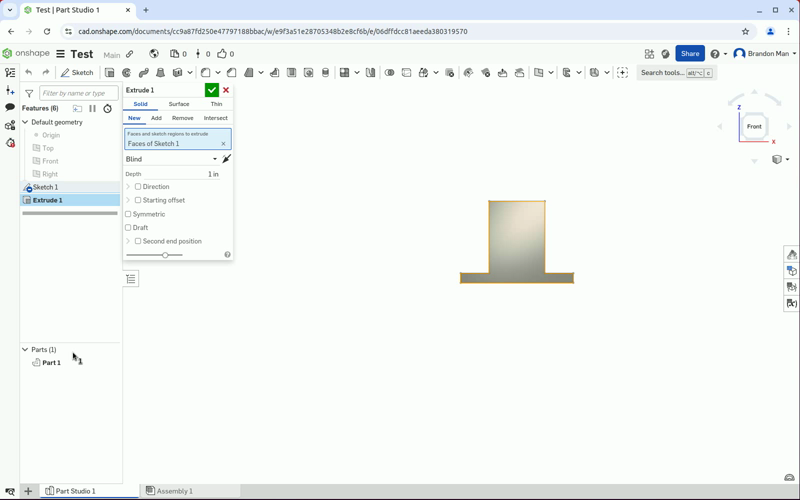
mouse_move(143, 106)
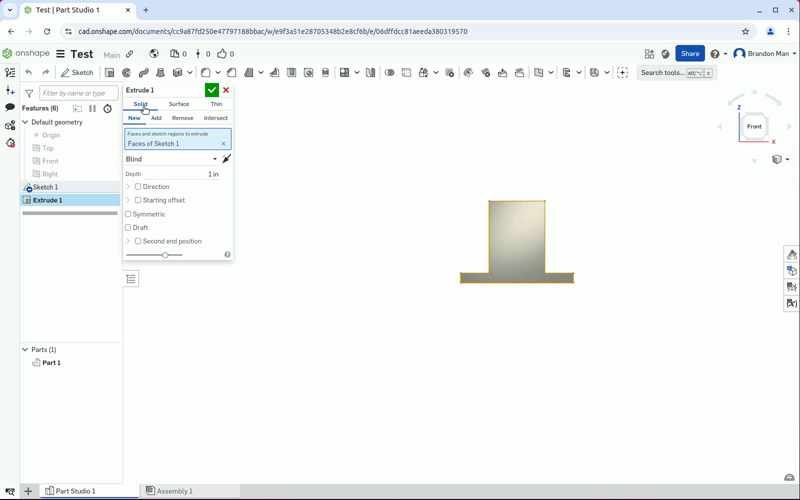
click(143, 106)
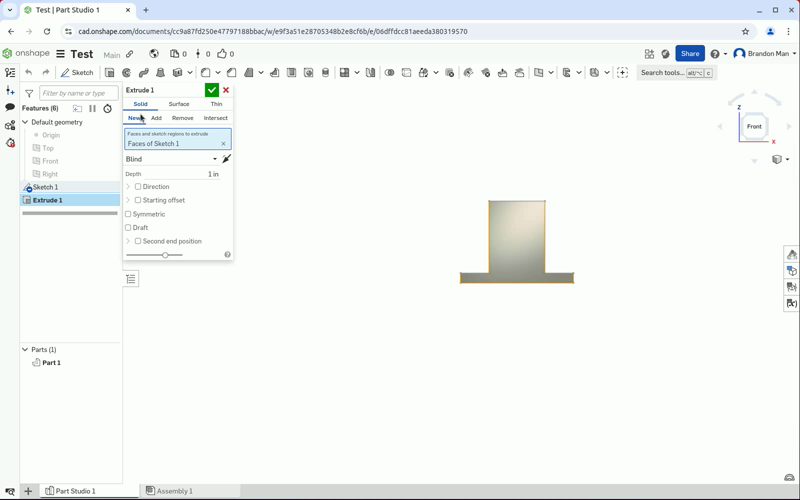
mouse_move(137, 120)
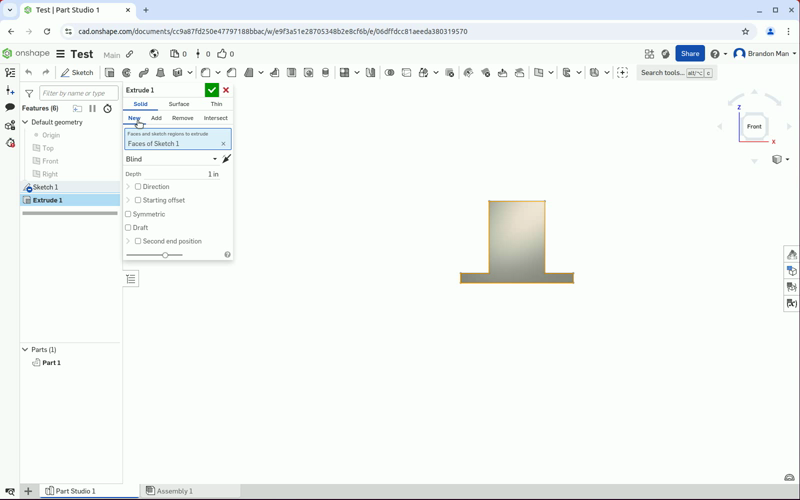
click(137, 120)
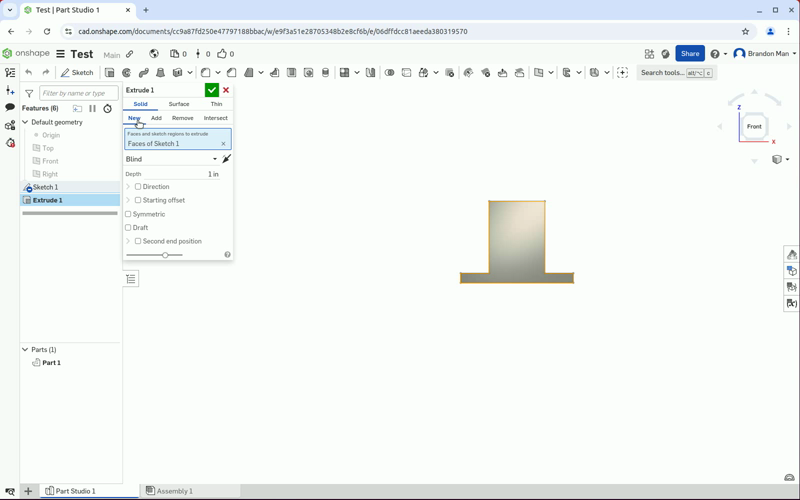
key(tab, 4)
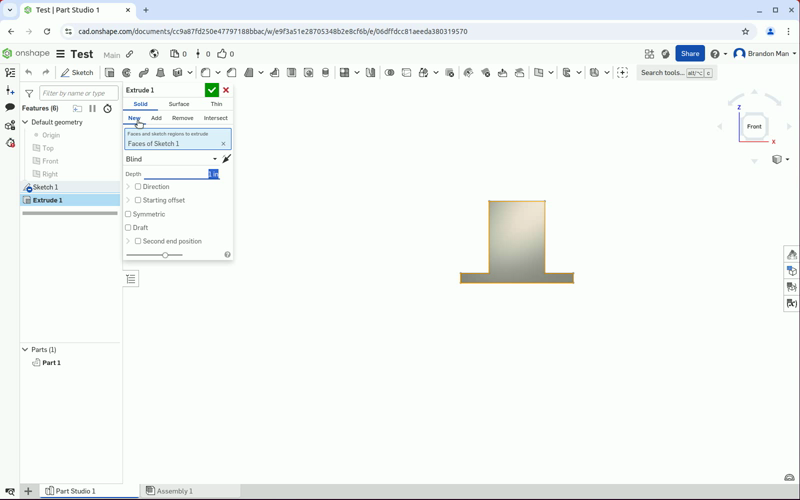
text(17.331)
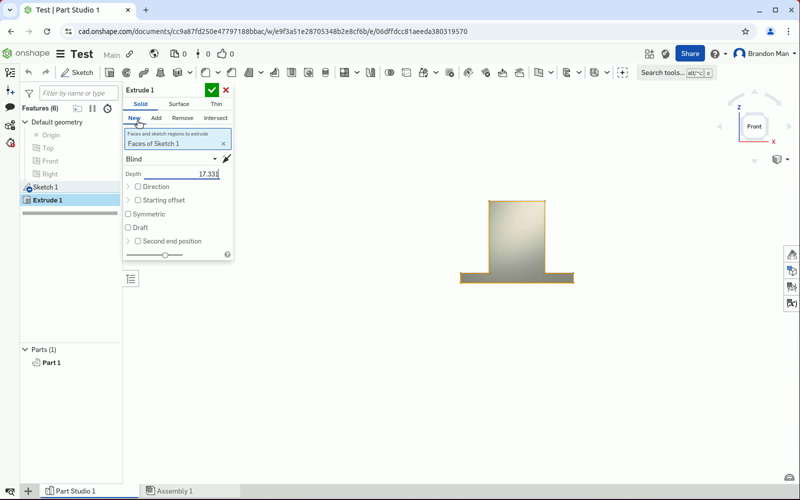
key(enter)
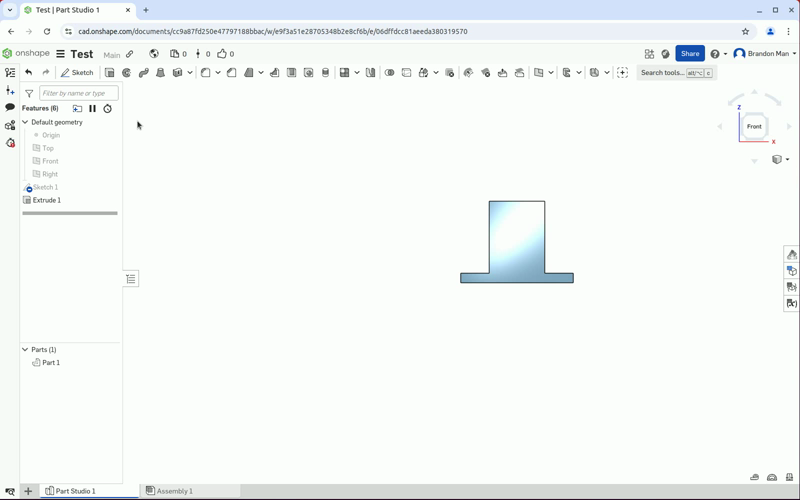
key(shift+h)
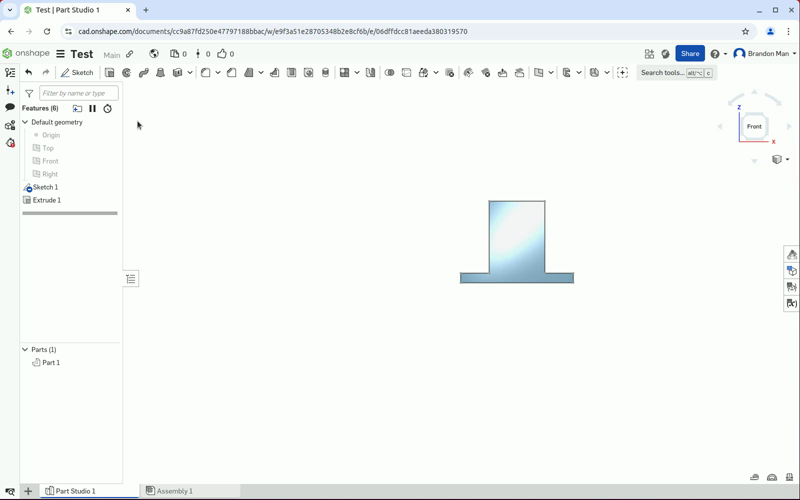
key(shift+h)
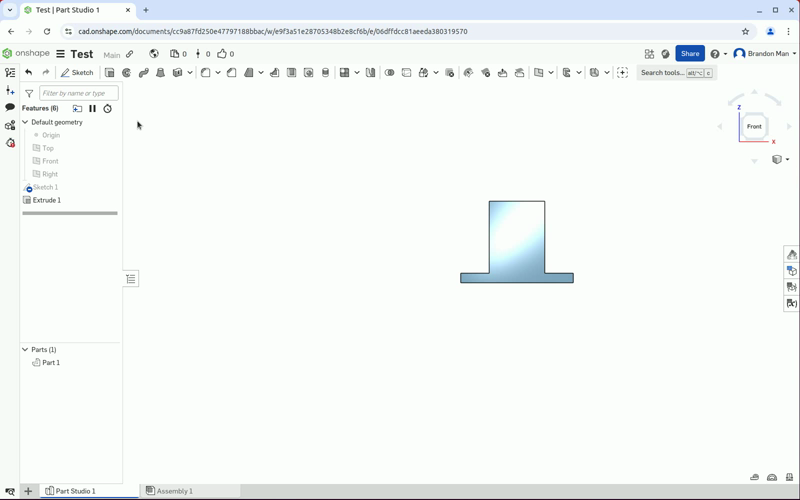
mouse_move(73, 189)
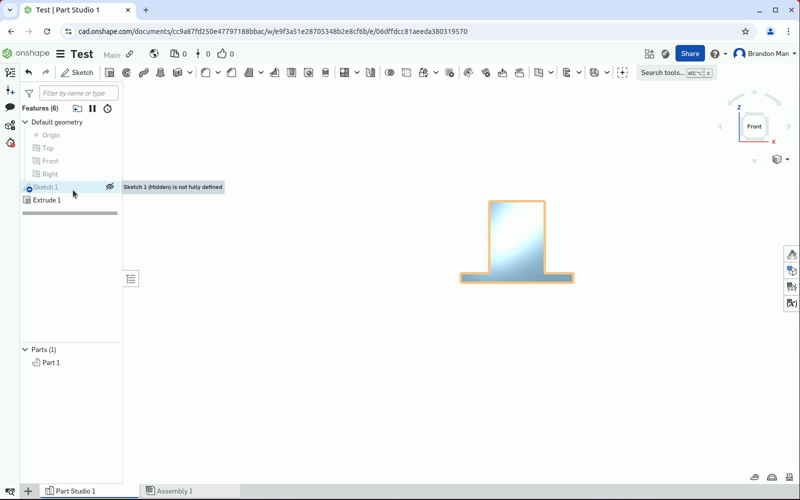
click(73, 189)
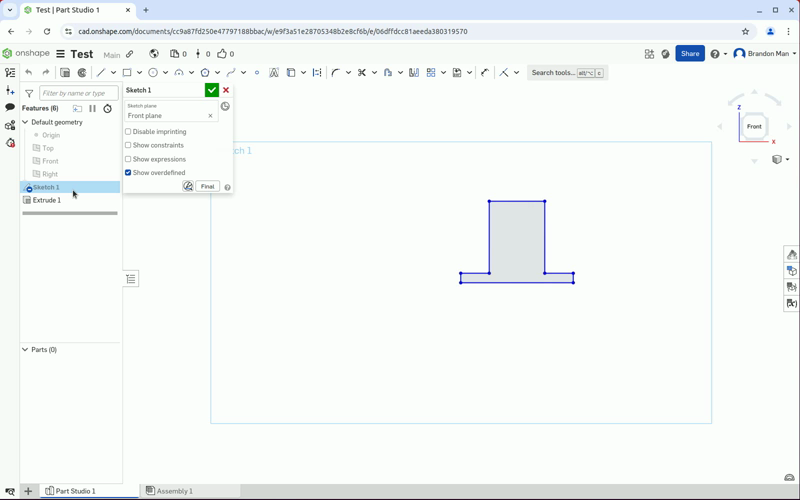
mouse_move(229, 92)
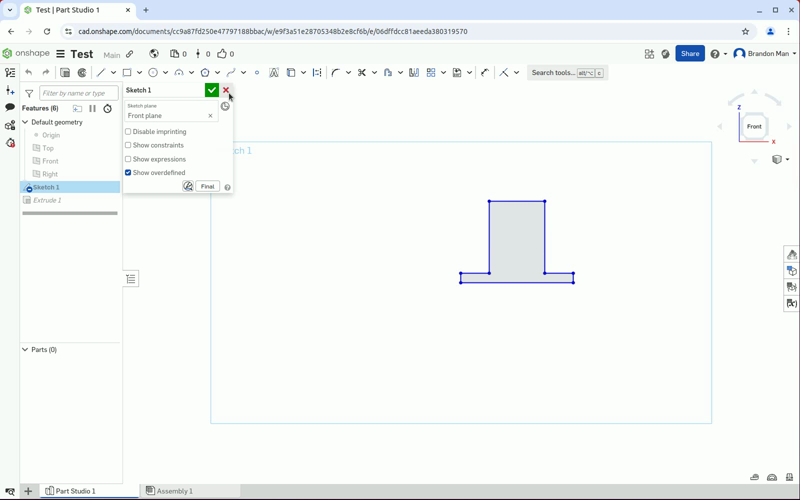
click(229, 92)
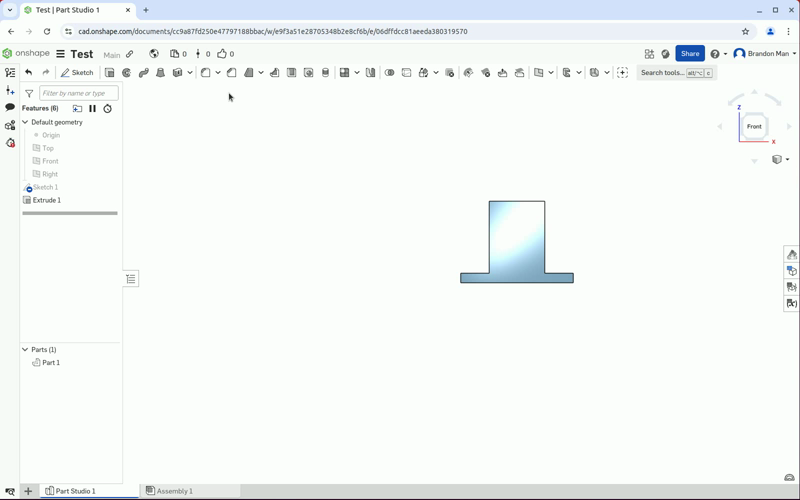
mouse_move(541, 75)
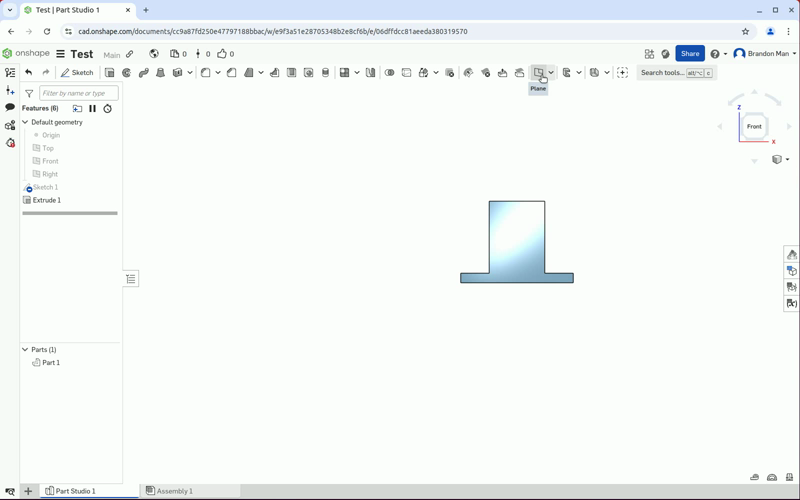
click(541, 75)
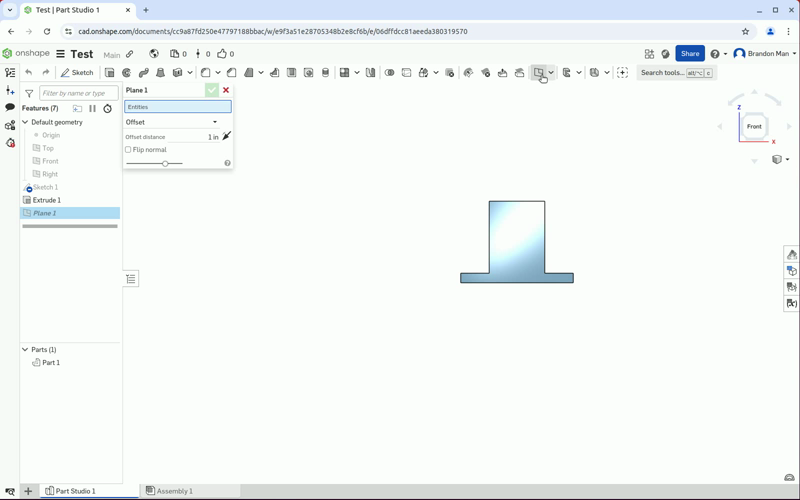
mouse_move(73, 163)
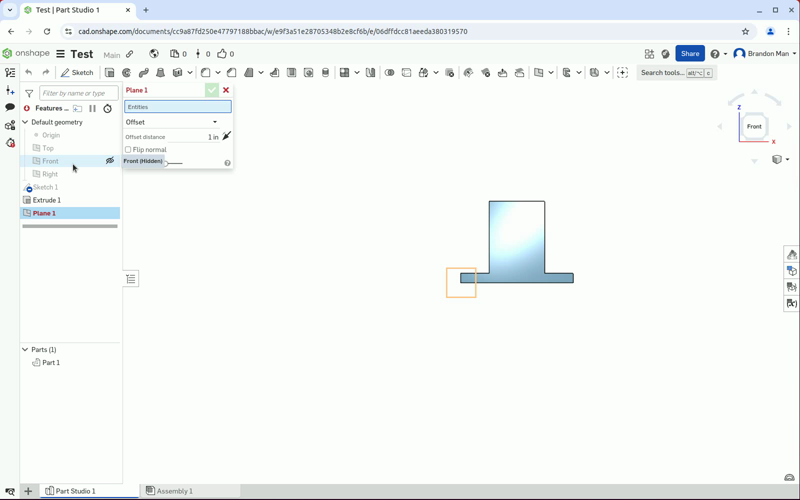
click(73, 163)
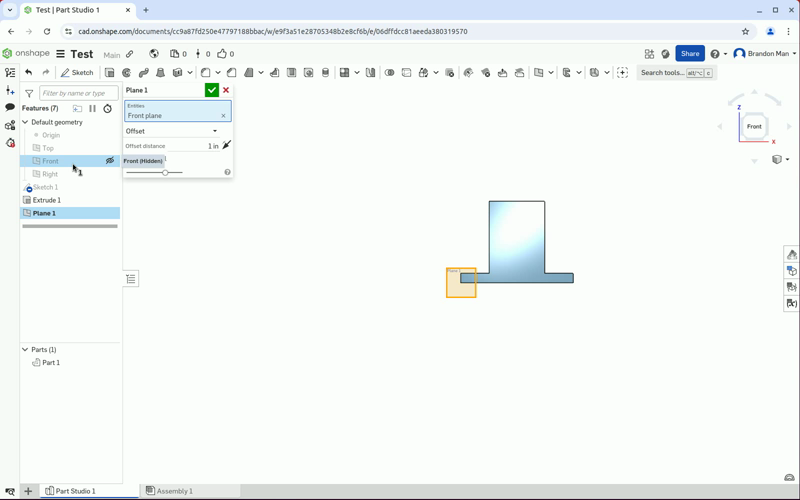
key(tab, 2)
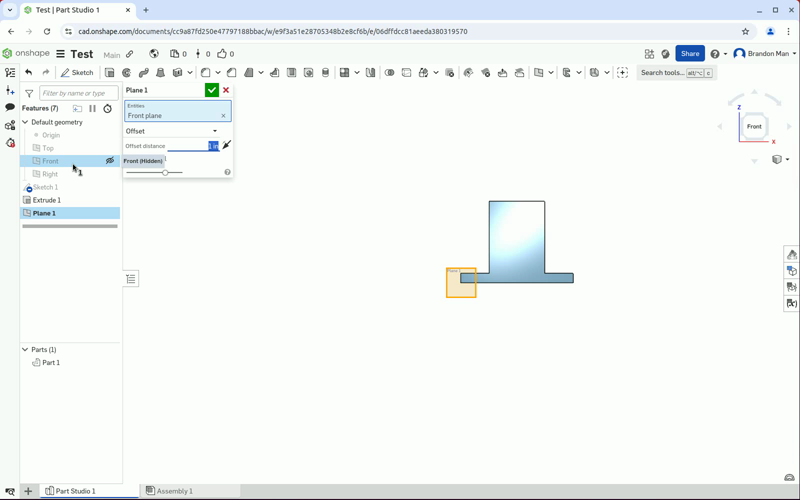
text(17.316)
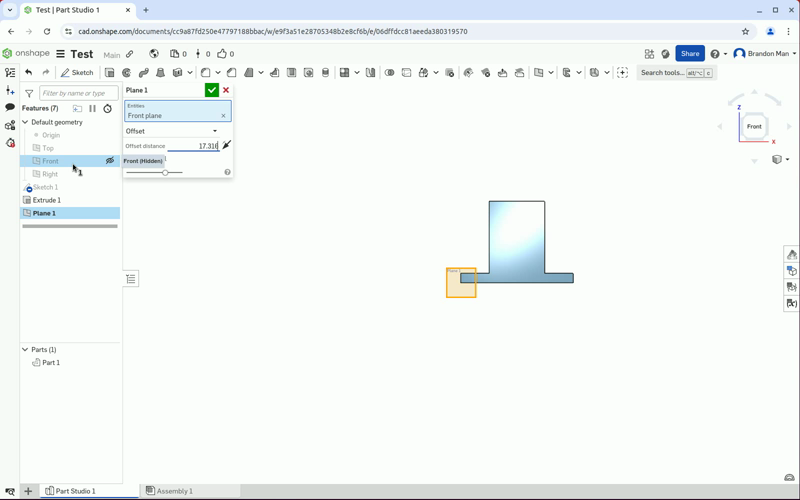
key(enter, 2)
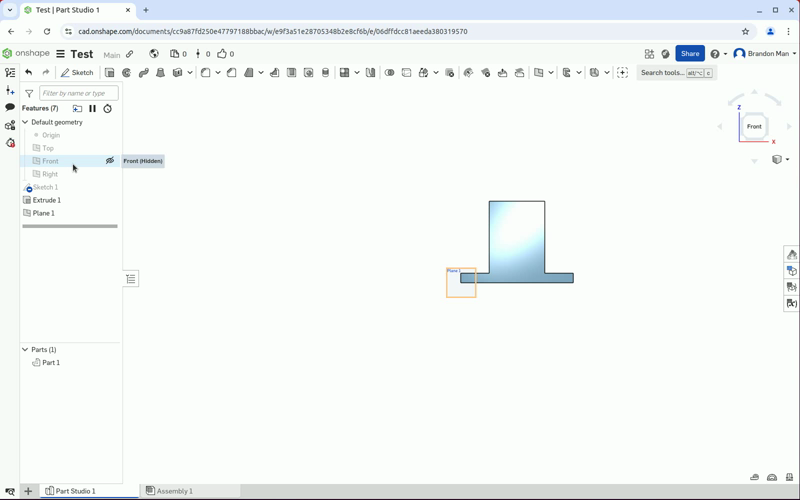
key(shift+s)
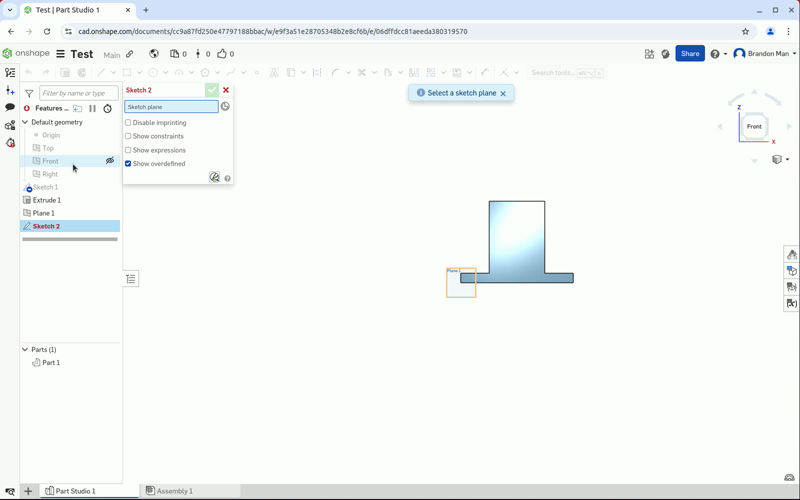
mouse_move(73, 215)
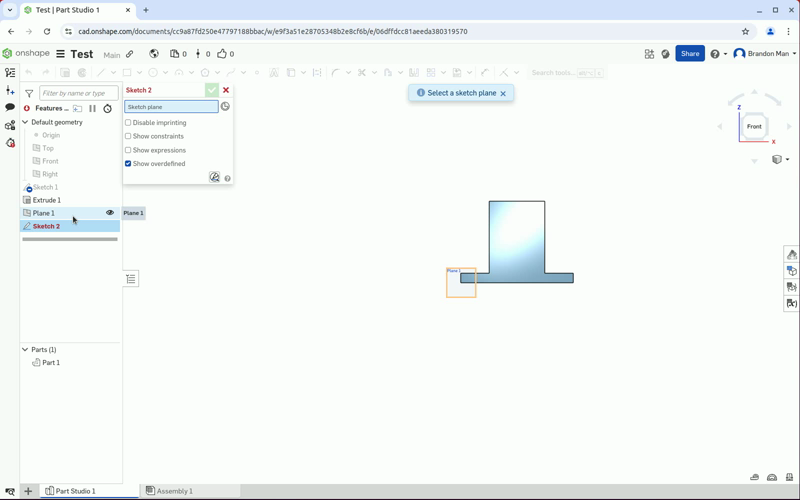
click(73, 215)
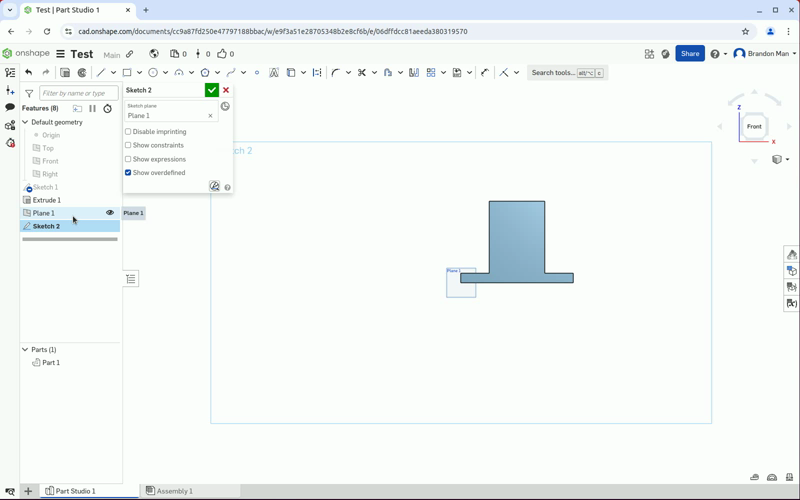
mouse_move(73, 352)
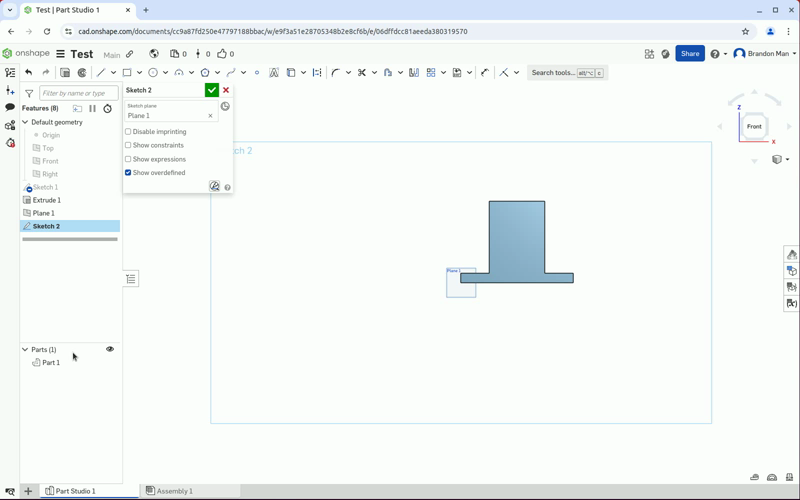
key(y)
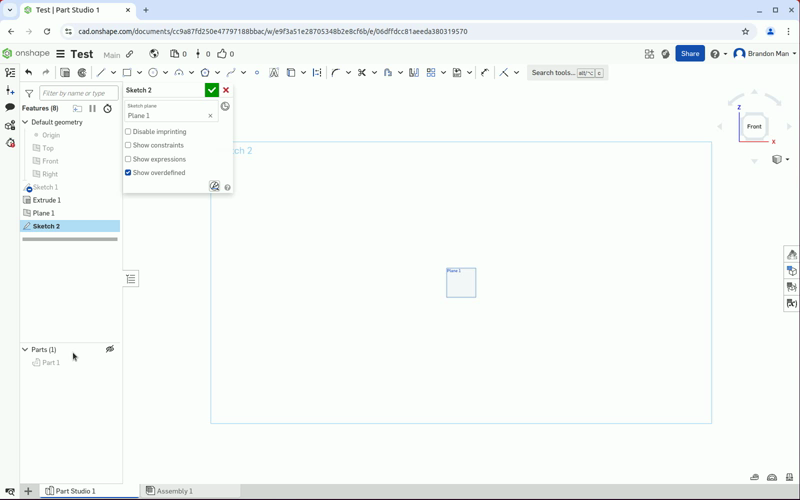
key(a)
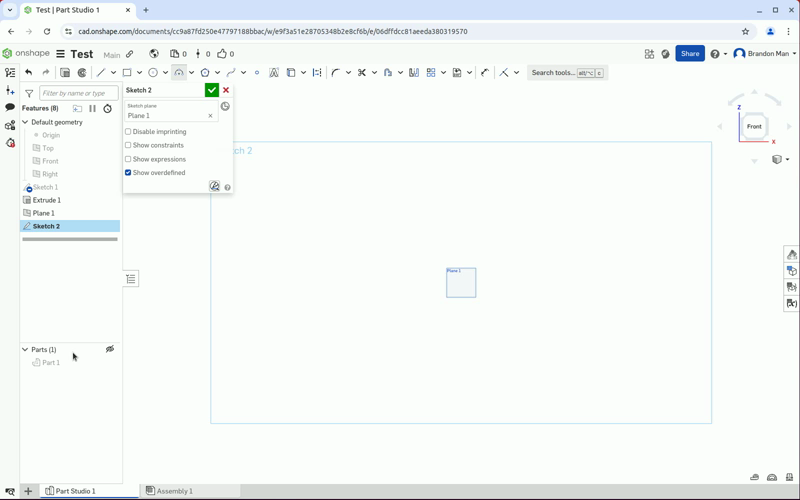
key_down(shift)
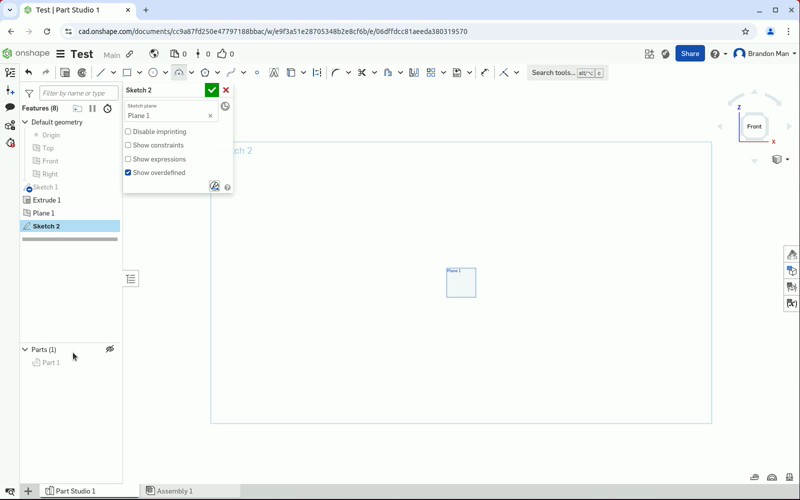
mouse_move(493, 200)
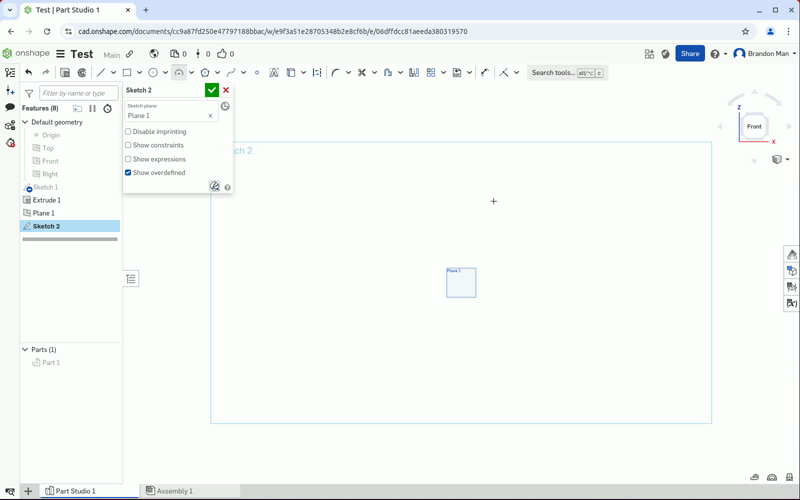
click(493, 200)
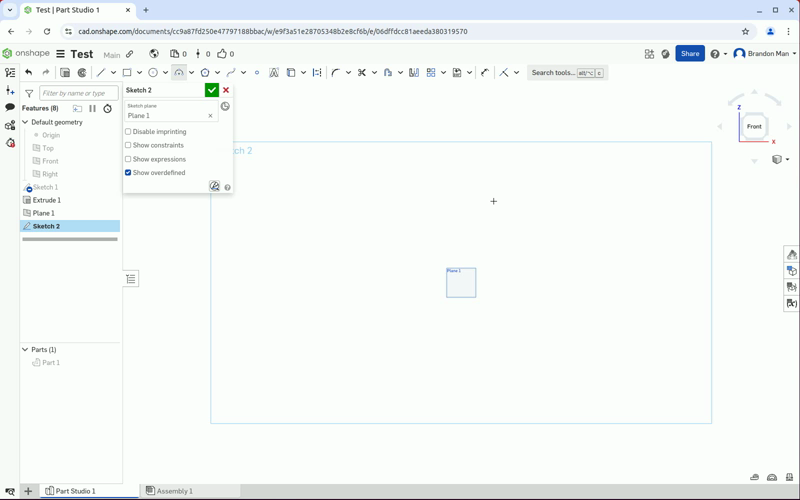
key_up(shift)
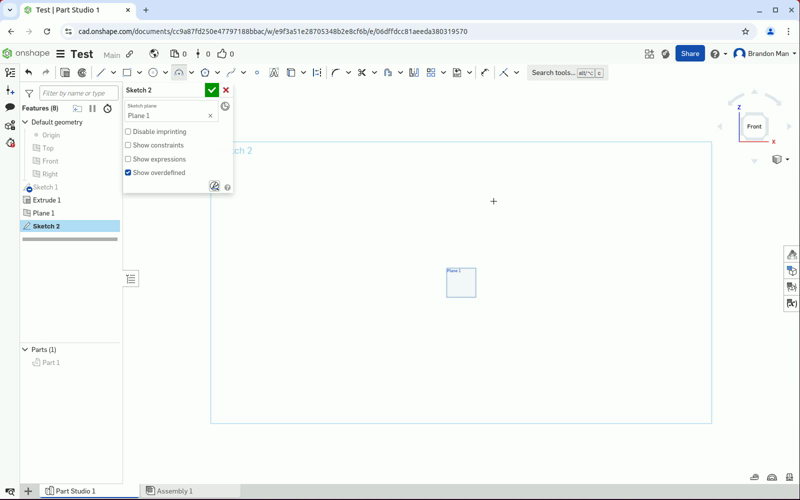
key_down(shift)
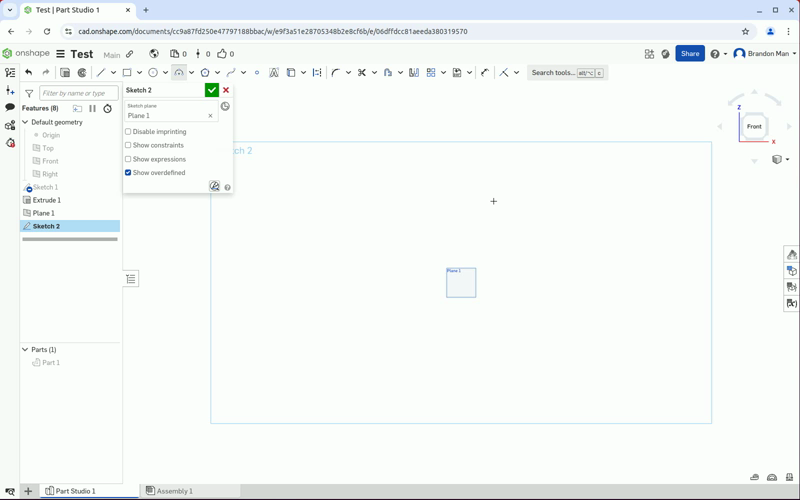
mouse_move(541, 200)
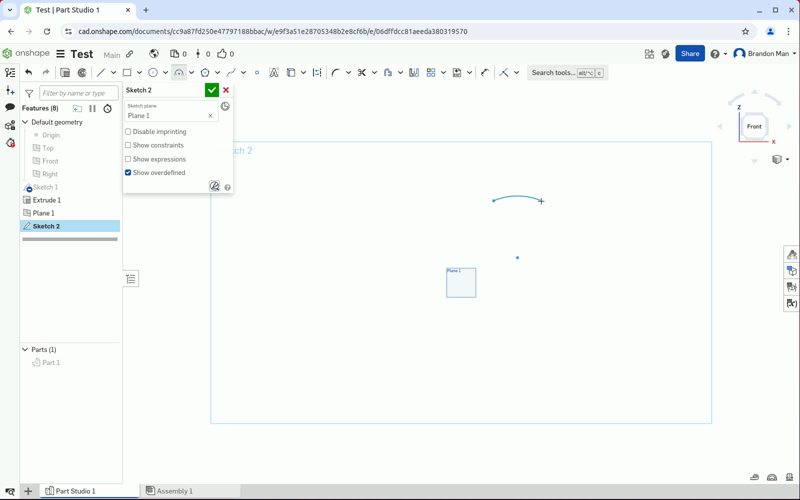
click(541, 200)
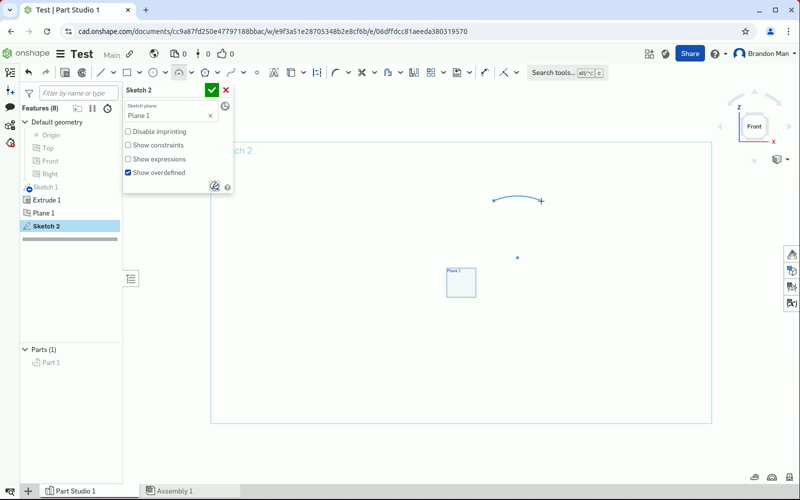
mouse_move(517, 224)
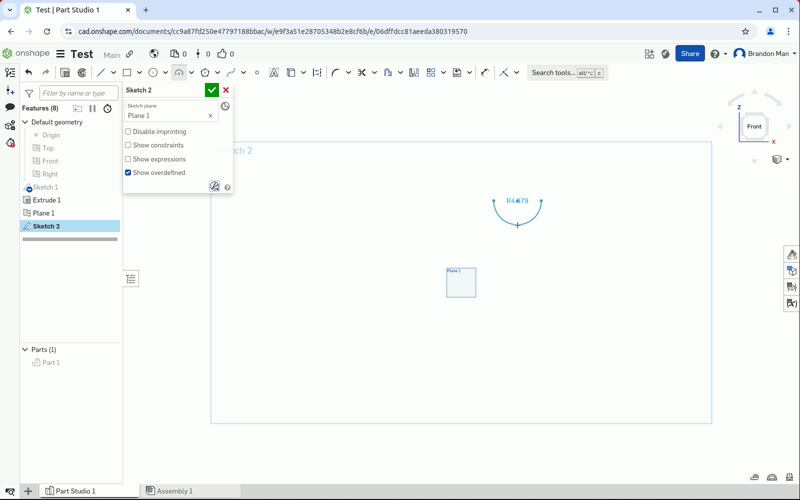
click(517, 224)
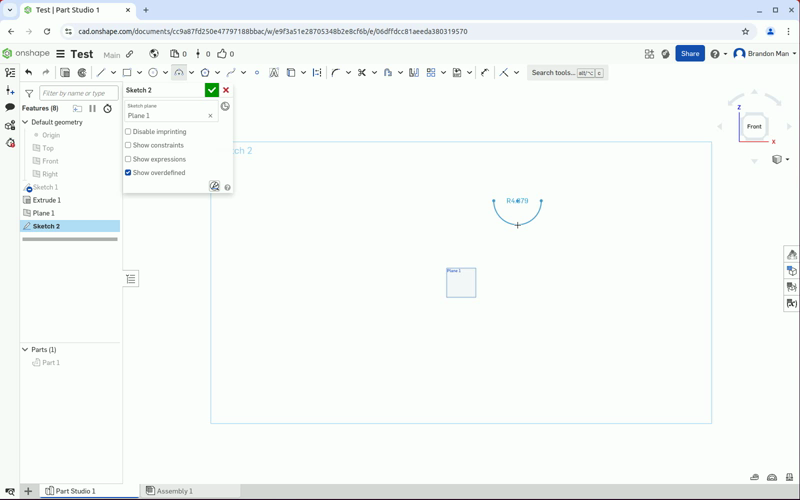
key_up(shift)
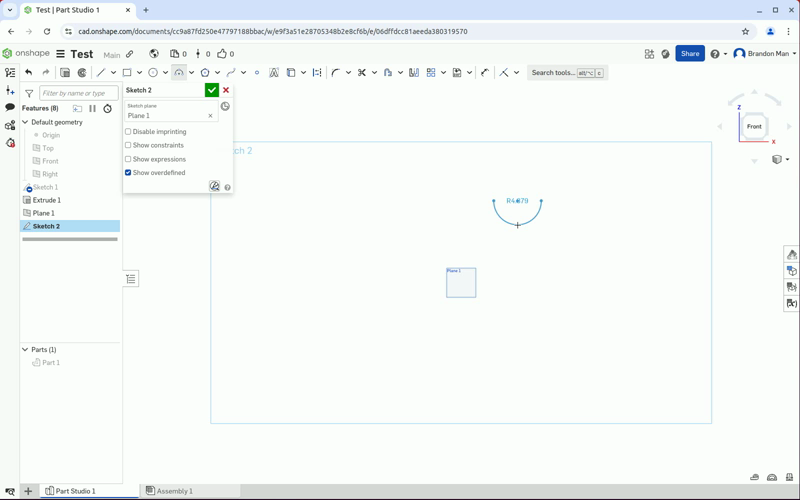
key(esc)
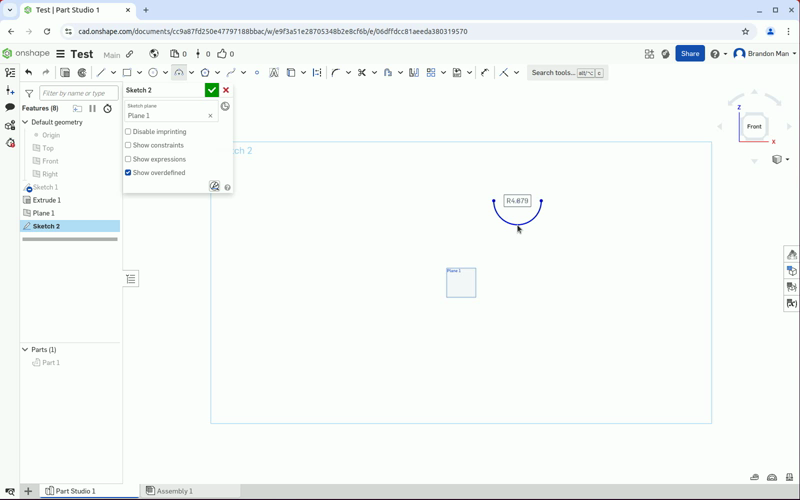
key(l)
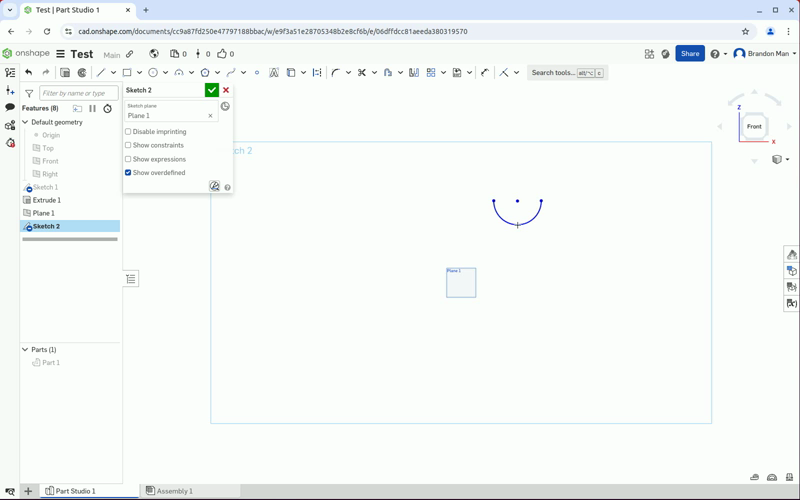
mouse_move(541, 200)
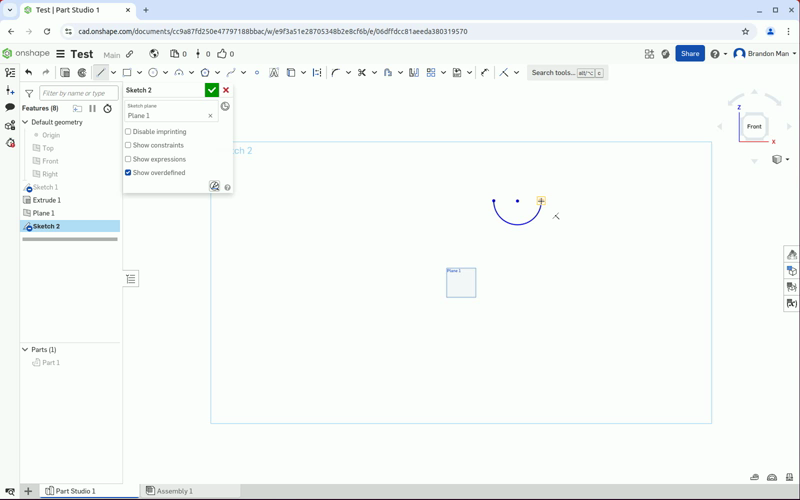
click(541, 200)
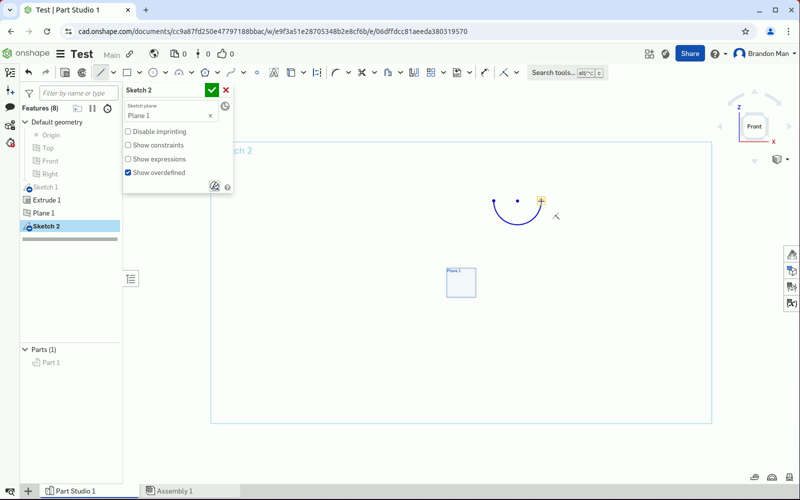
key_down(shift)
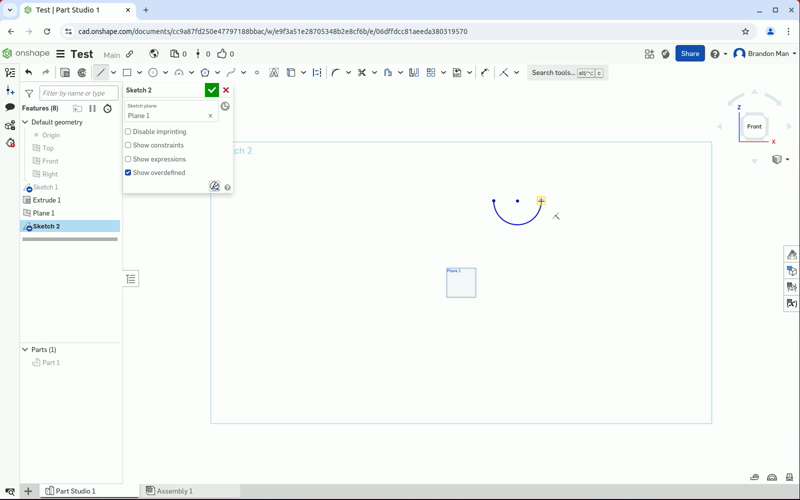
mouse_move(571, 200)
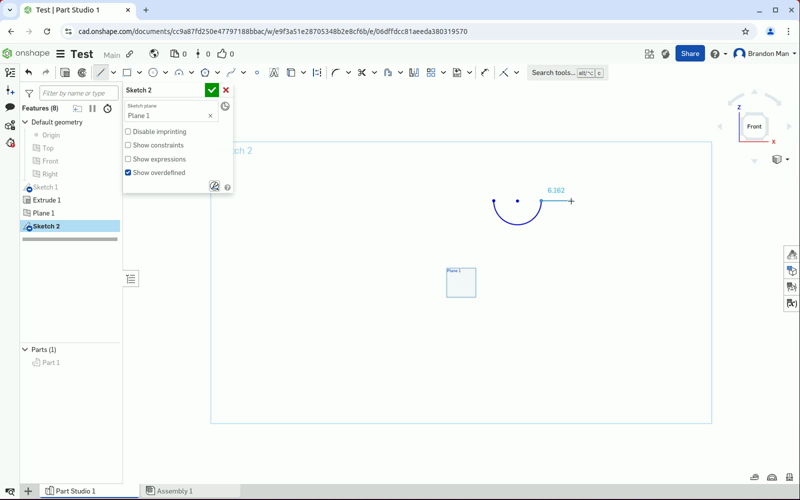
mouse_move(517, 200)
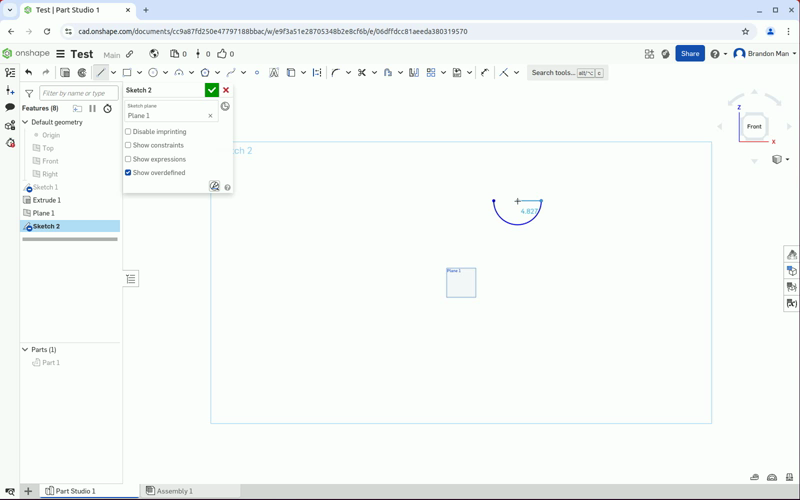
click(517, 200)
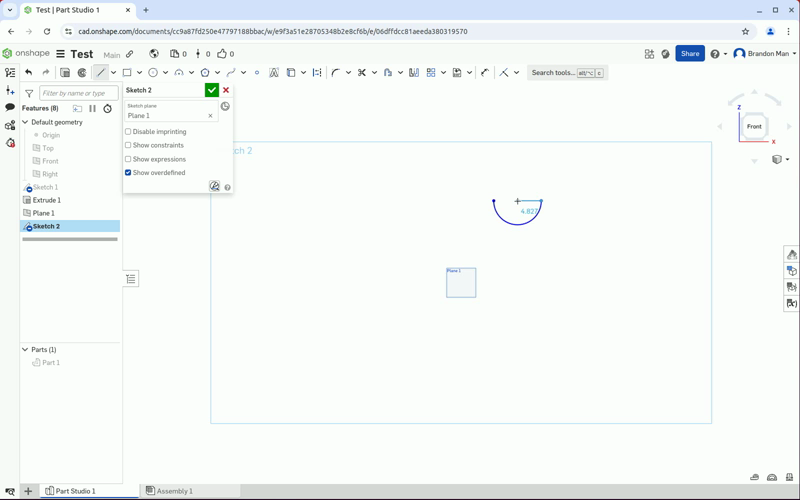
key_up(shift)
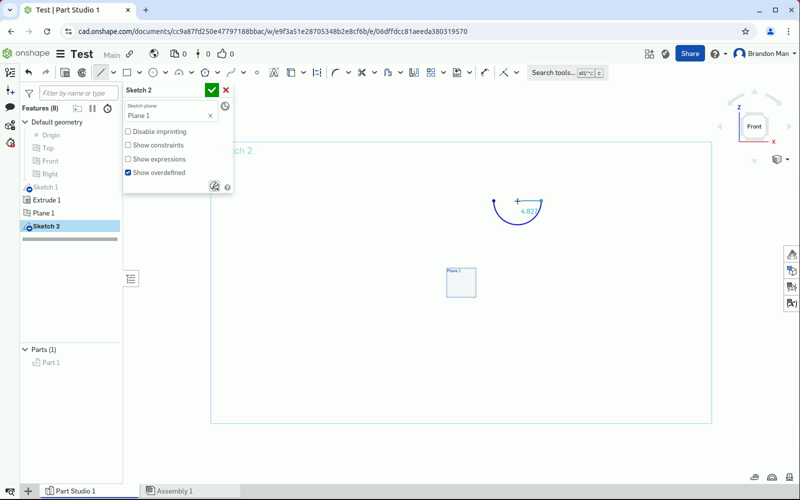
mouse_move(547, 200)
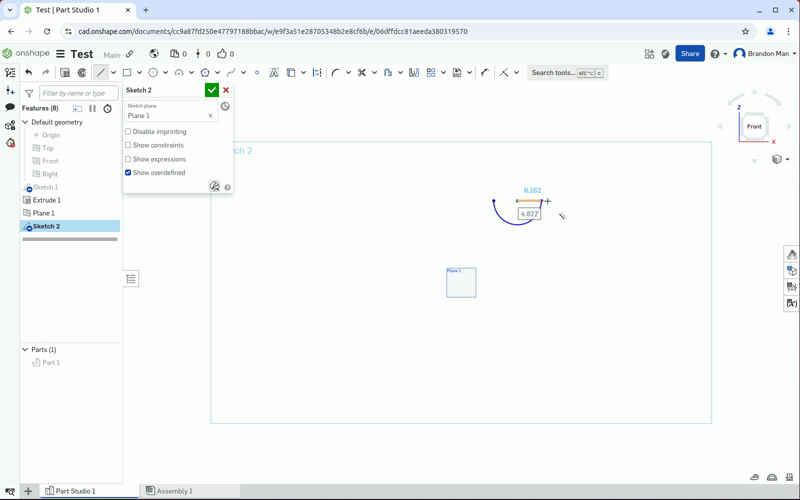
key_down(shift)
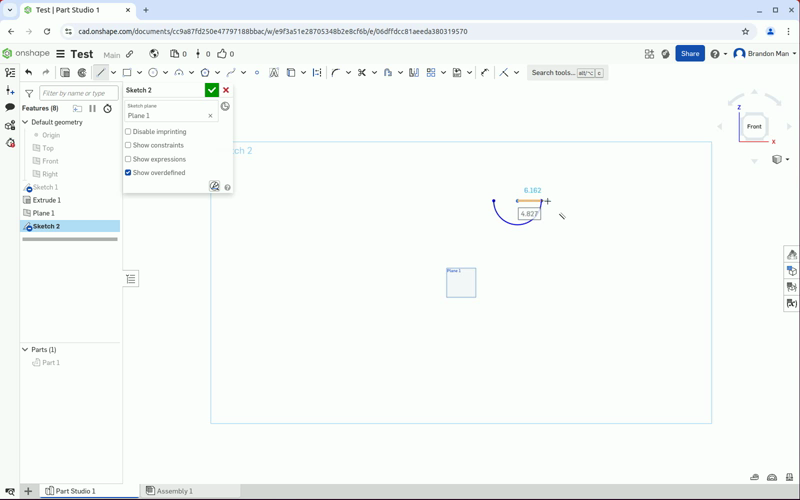
mouse_move(493, 200)
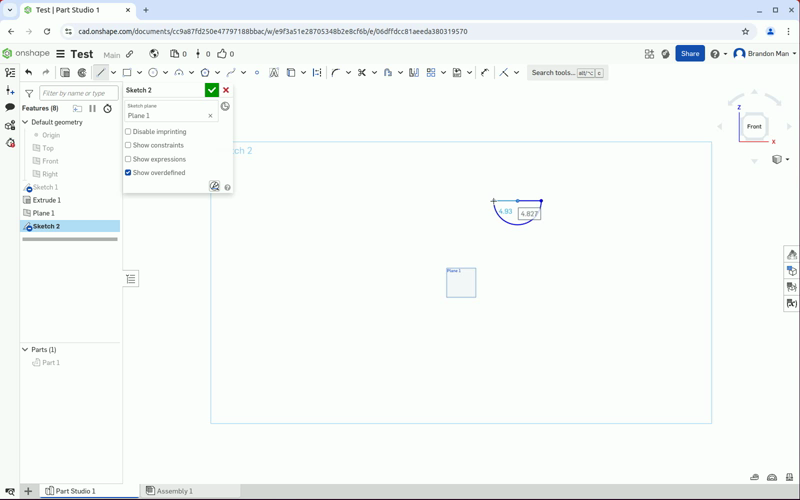
key_up(shift)
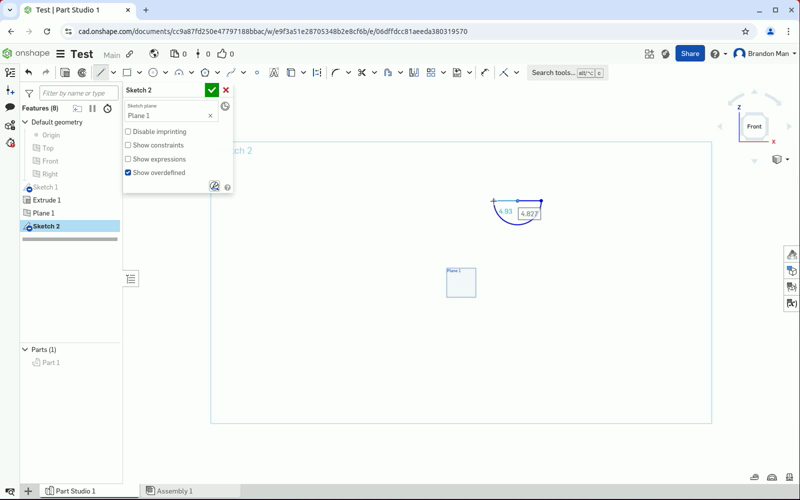
click(493, 200)
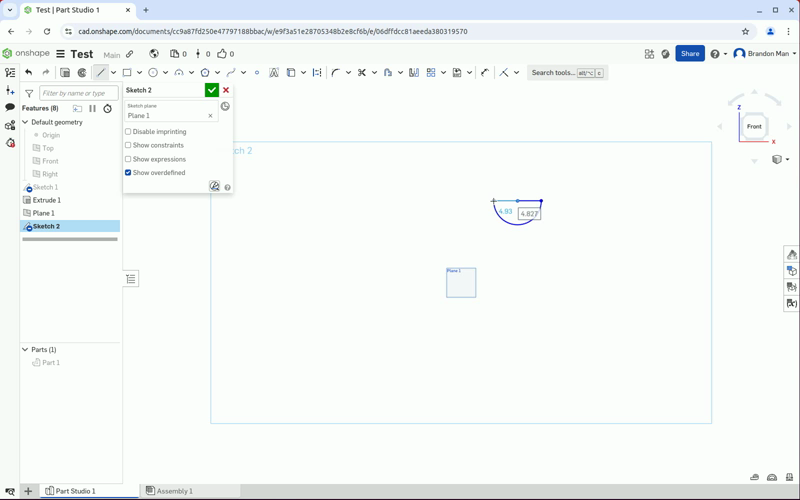
key(esc)
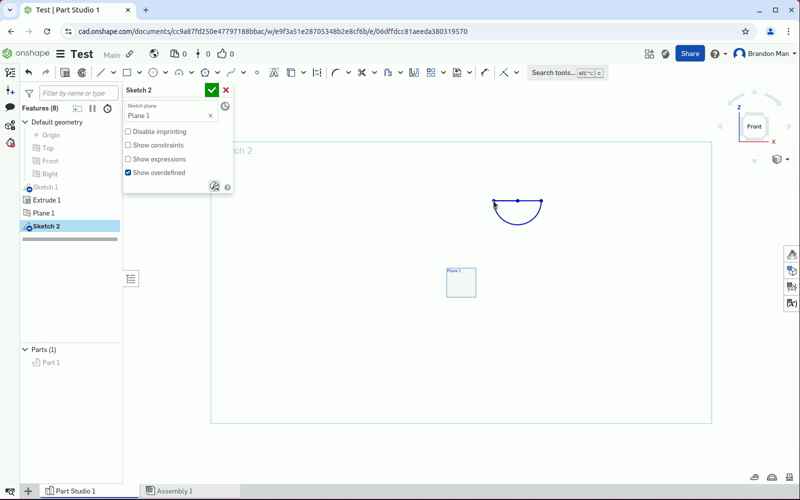
mouse_move(536, 210)
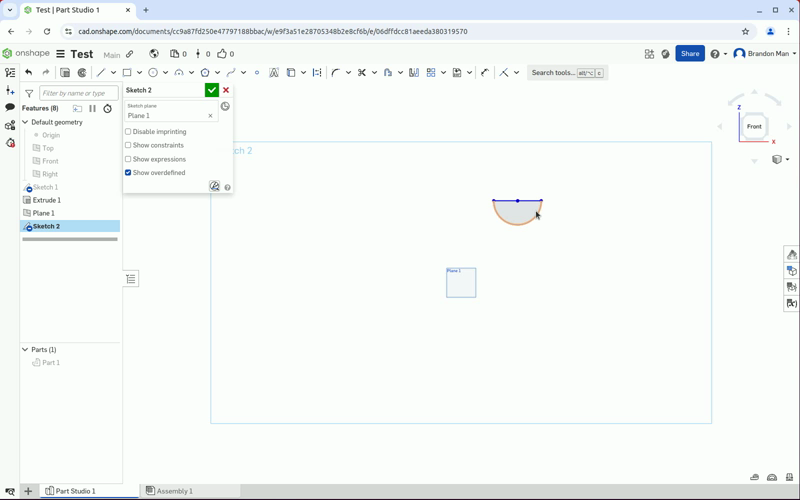
scroll(6)
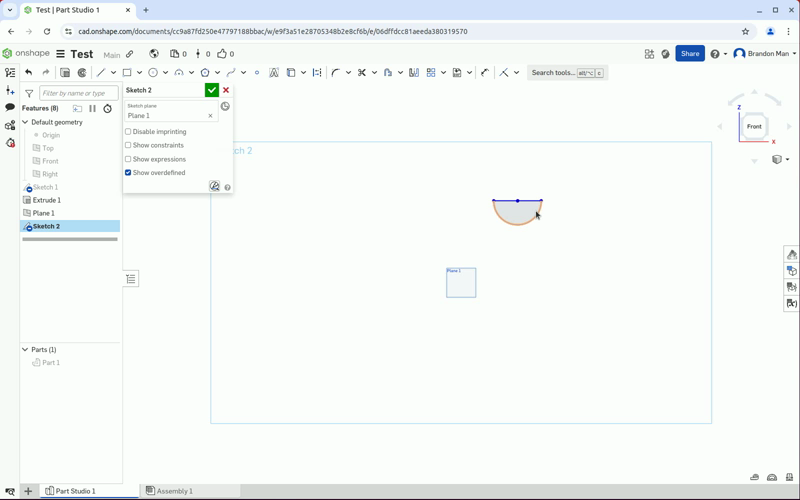
scroll(6)
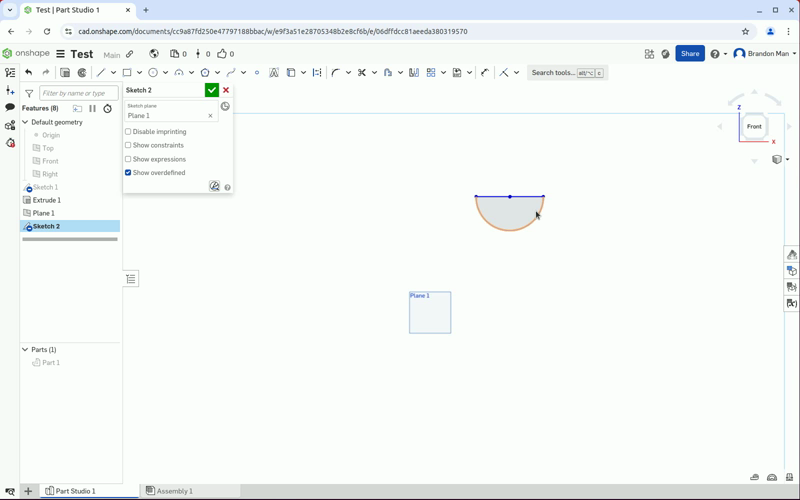
scroll(6)
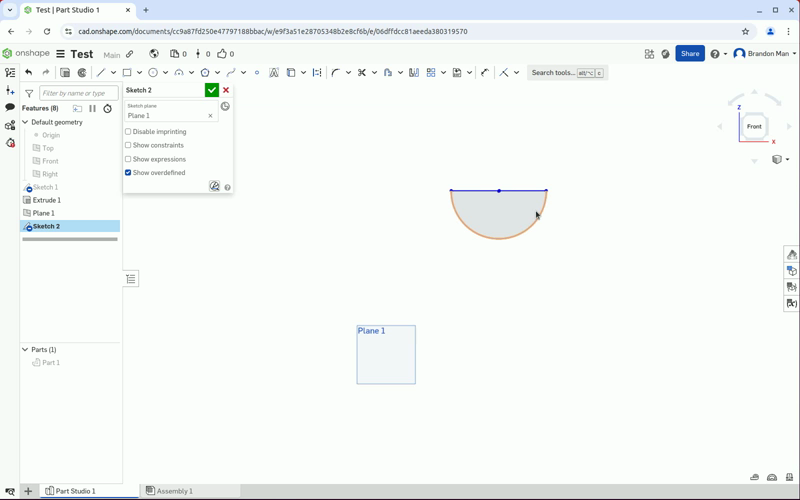
scroll(6)
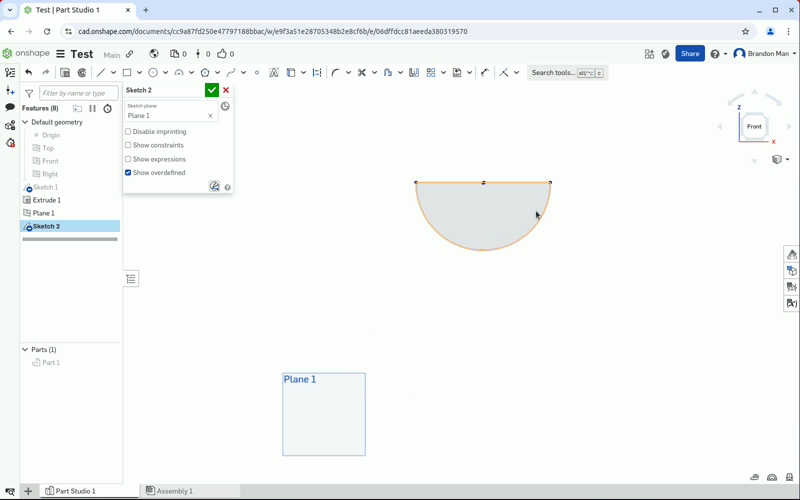
scroll(6)
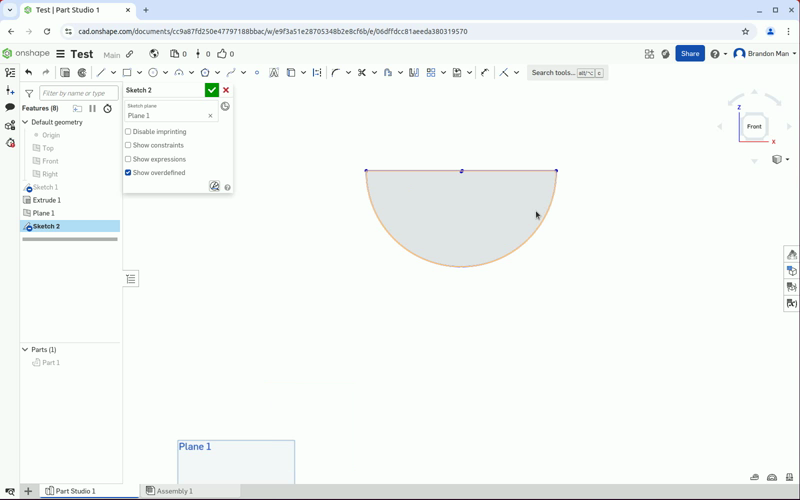
scroll(6)
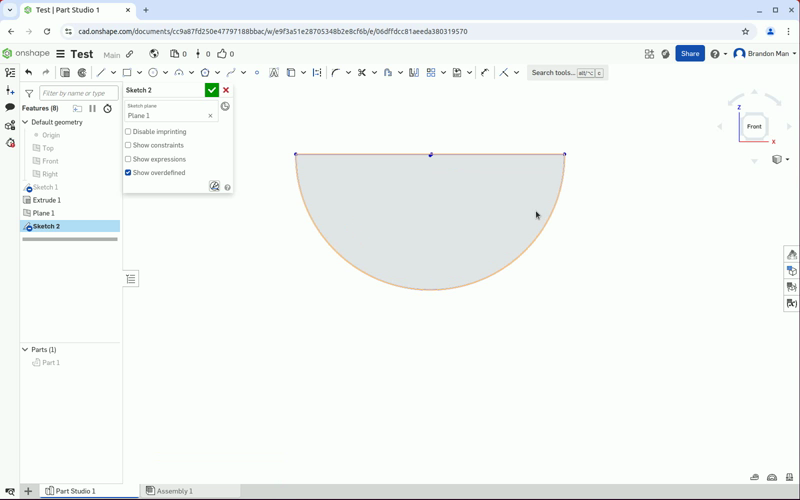
scroll(6)
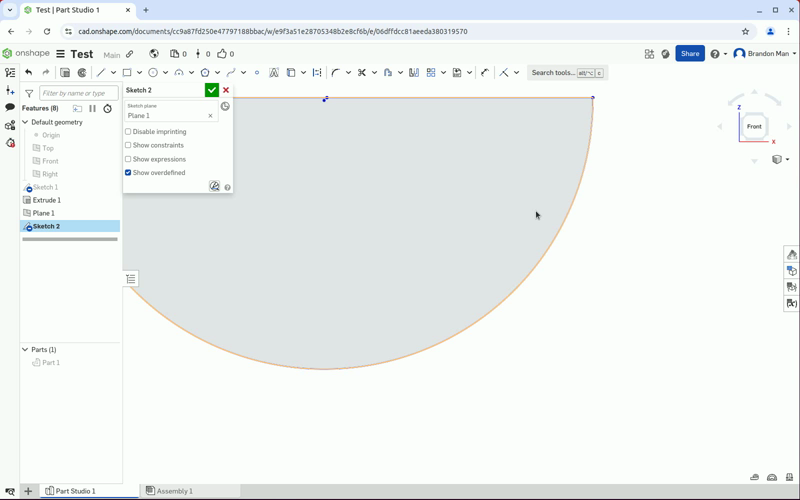
click(536, 210)
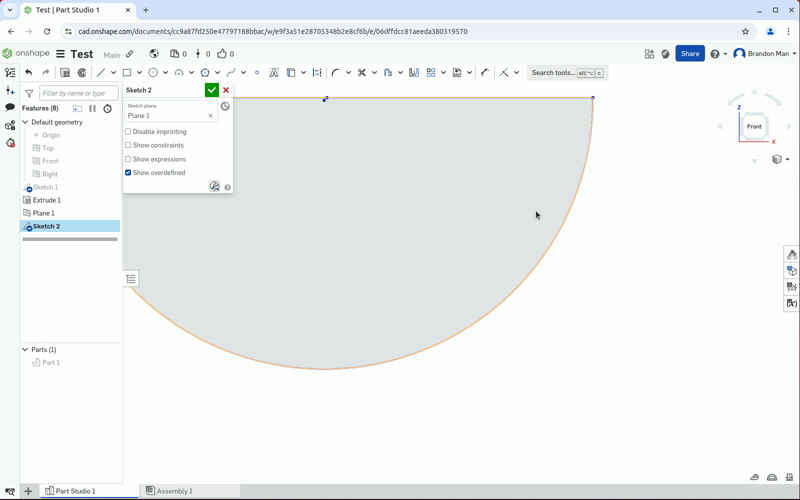
scroll(-6)
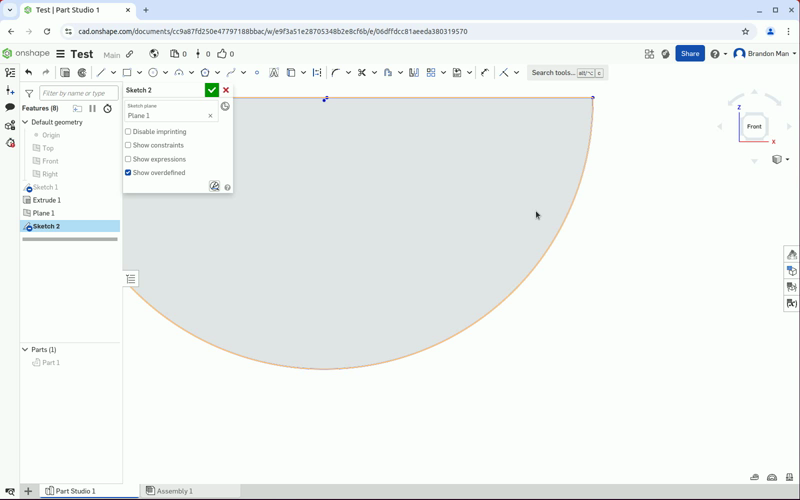
scroll(-6)
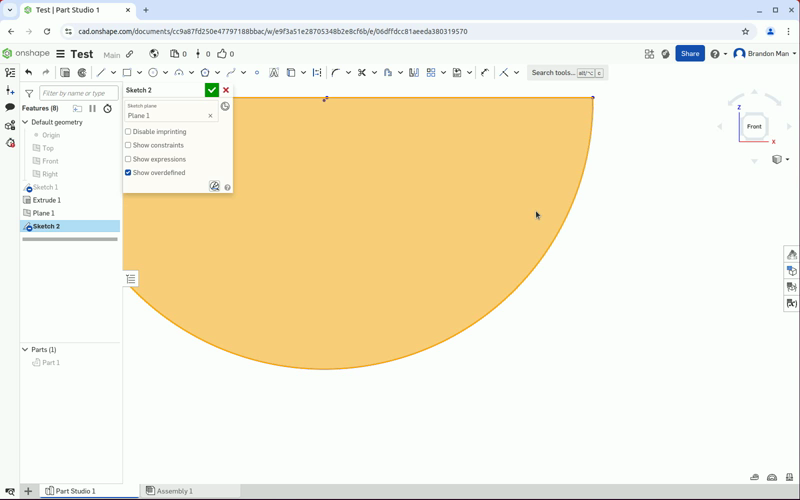
scroll(-6)
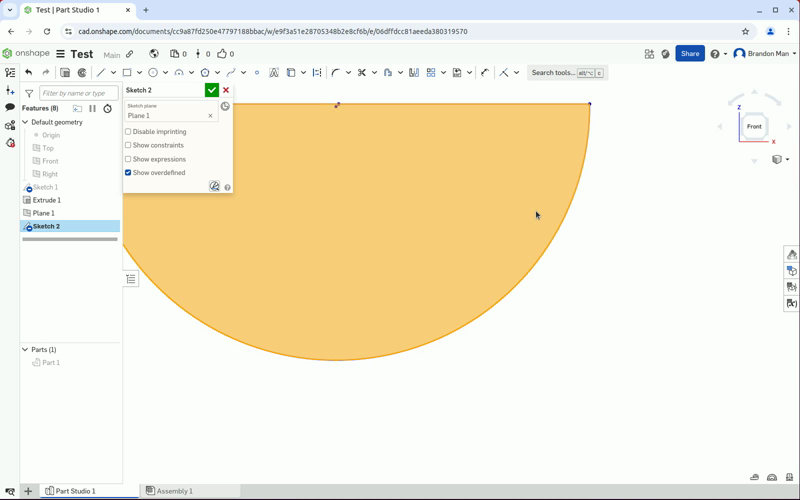
scroll(-6)
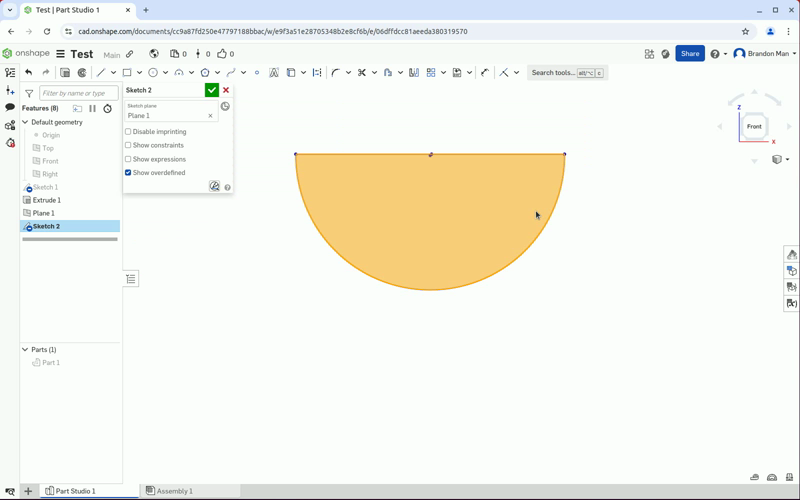
scroll(-6)
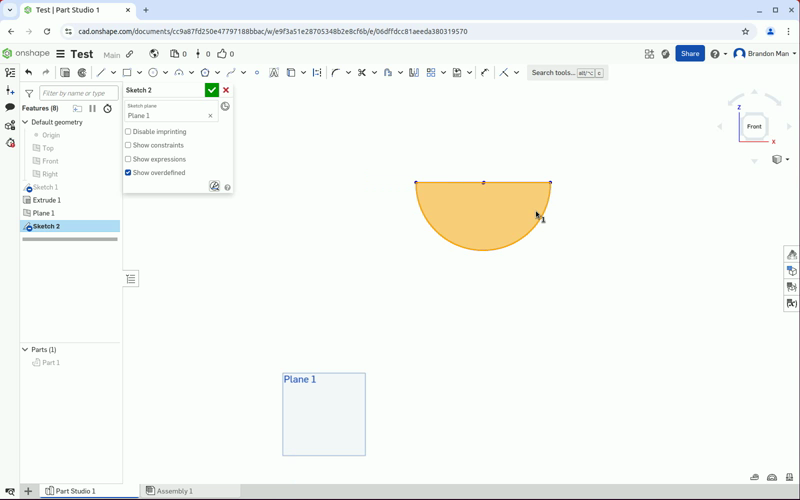
scroll(-6)
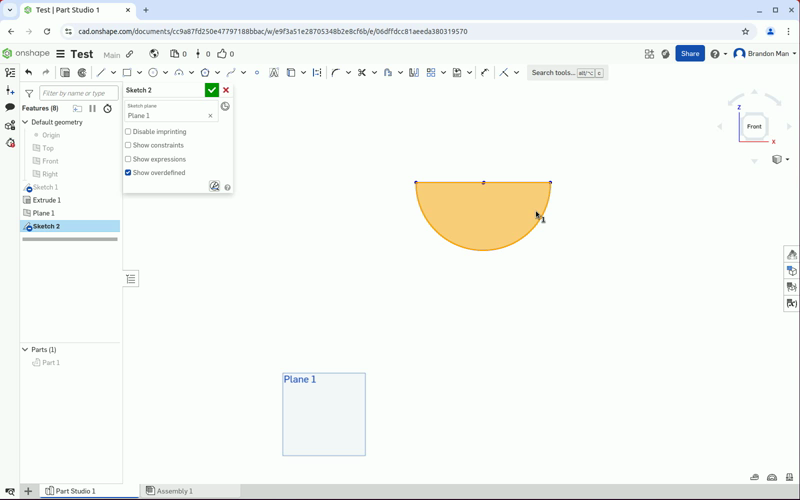
scroll(-6)
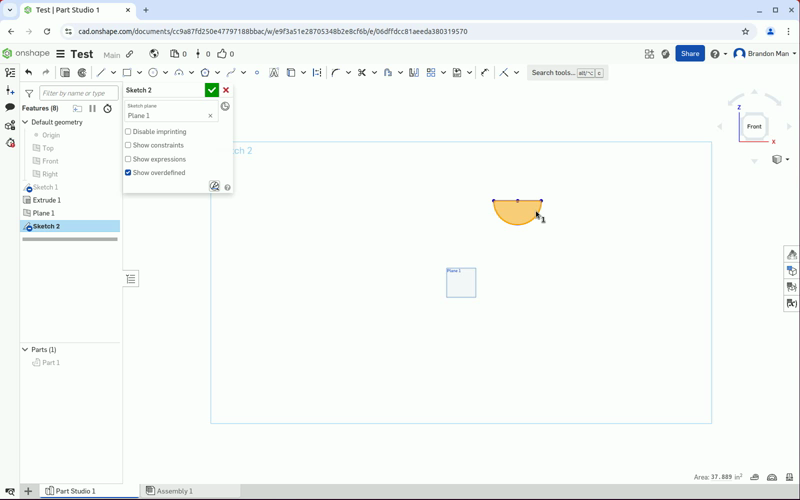
mouse_move(73, 352)
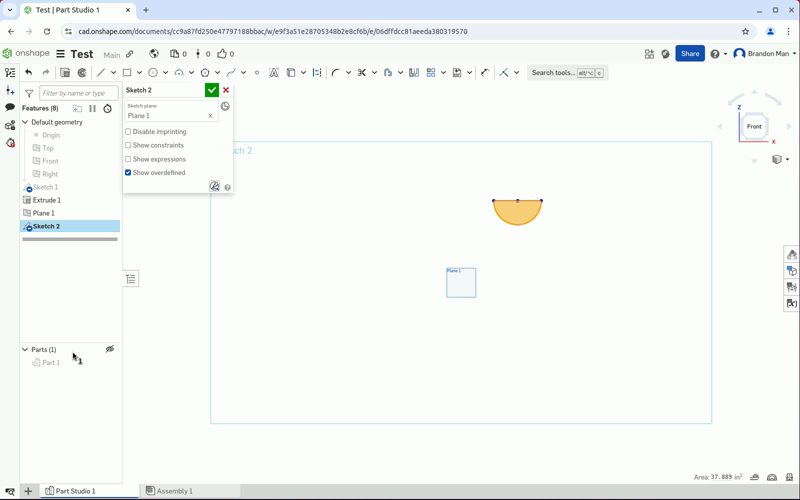
key(shift+y)
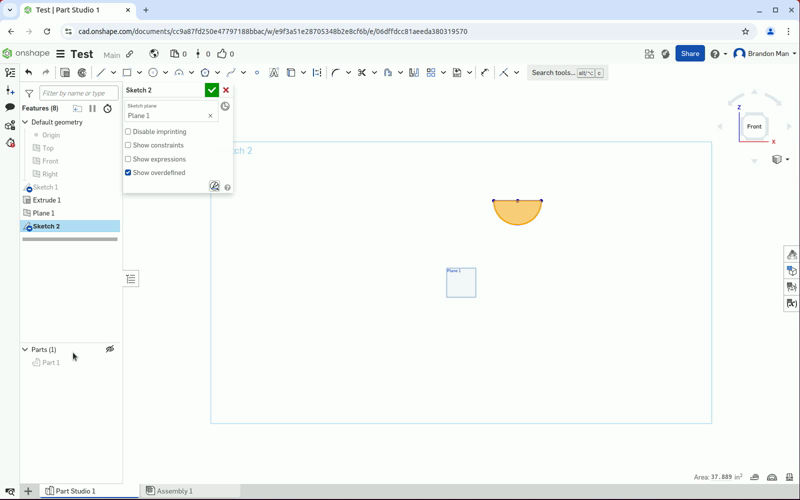
key(shift+e)
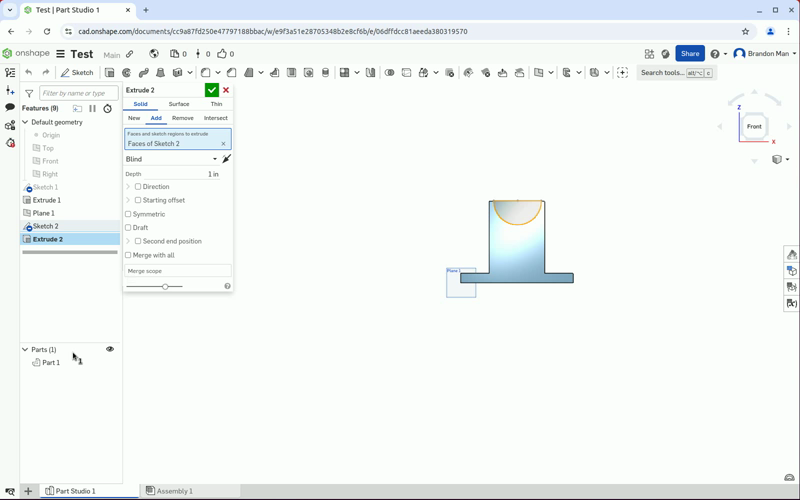
mouse_move(143, 106)
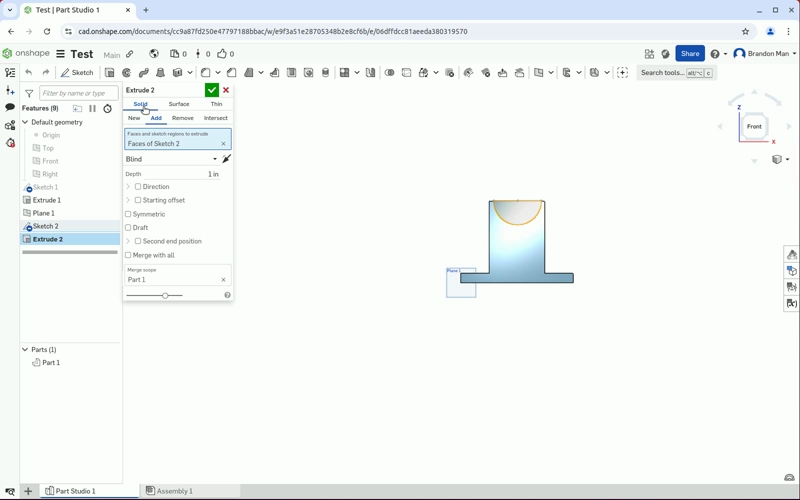
click(143, 106)
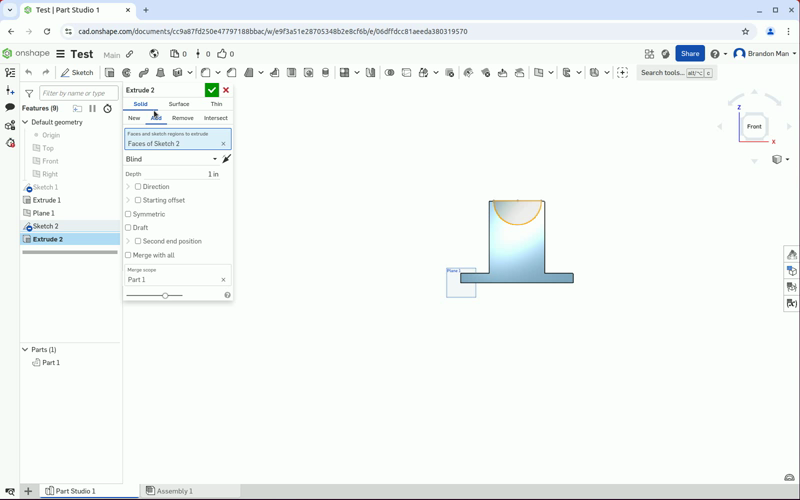
mouse_move(186, 120)
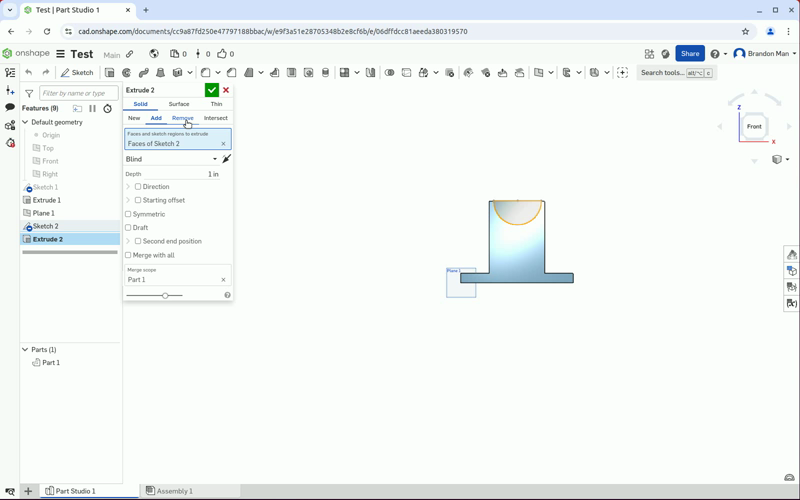
click(186, 120)
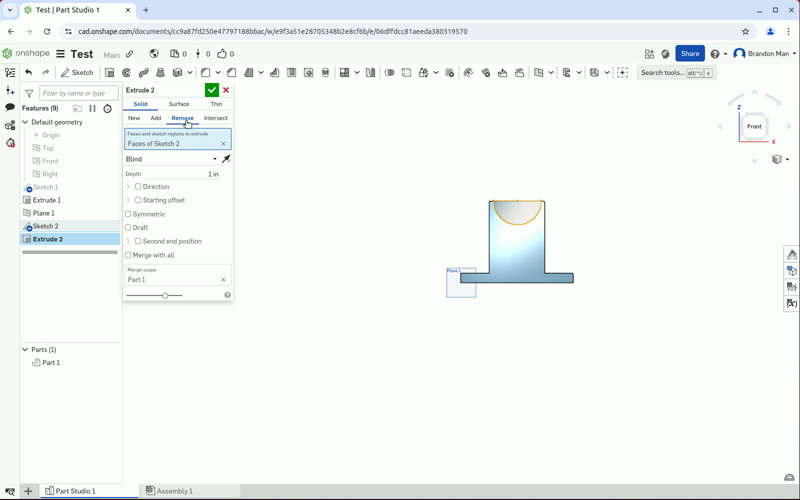
key(tab, 4)
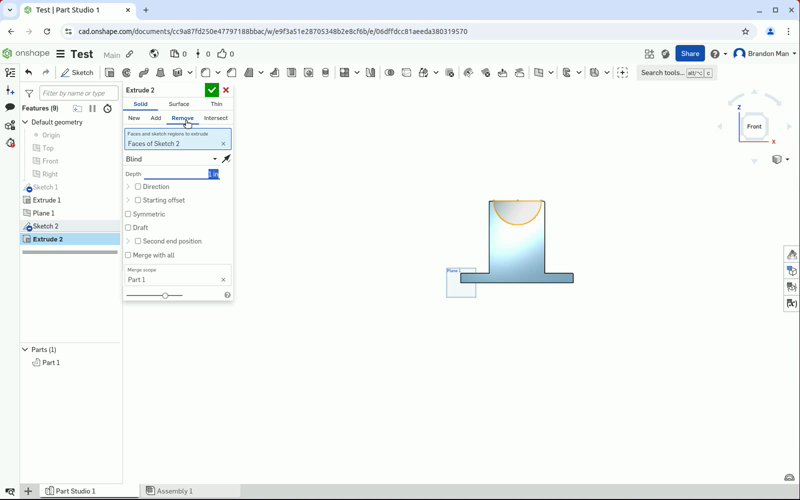
text(17.331)
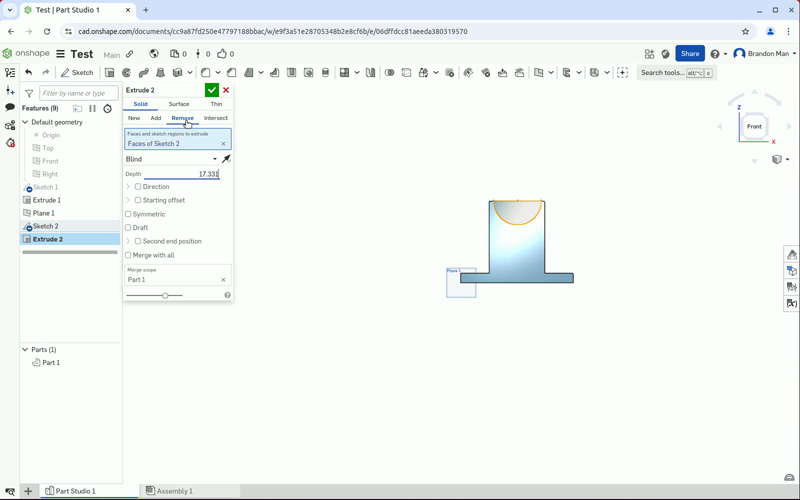
key(tab, 6)
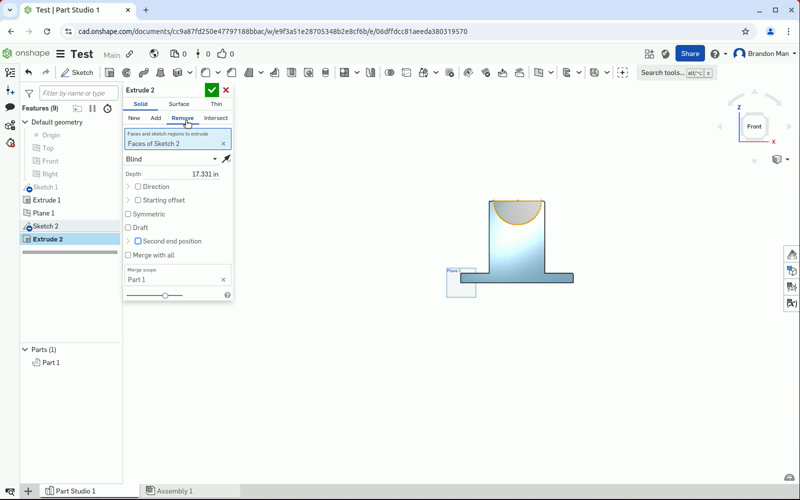
key(space)
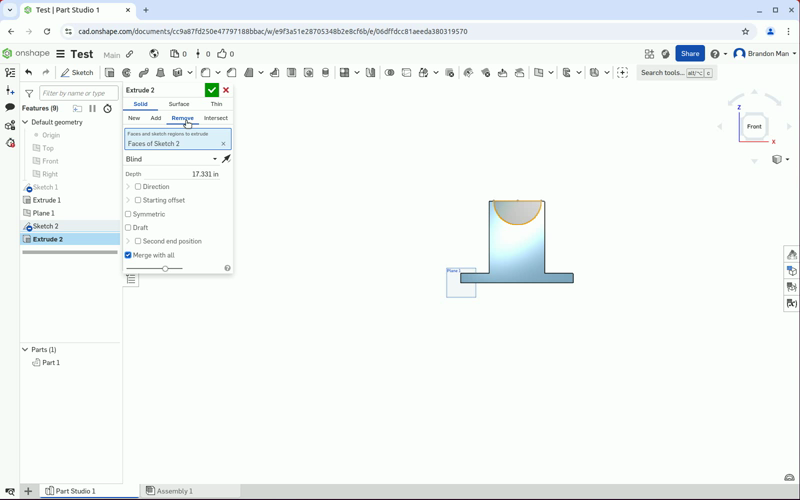
key(enter)
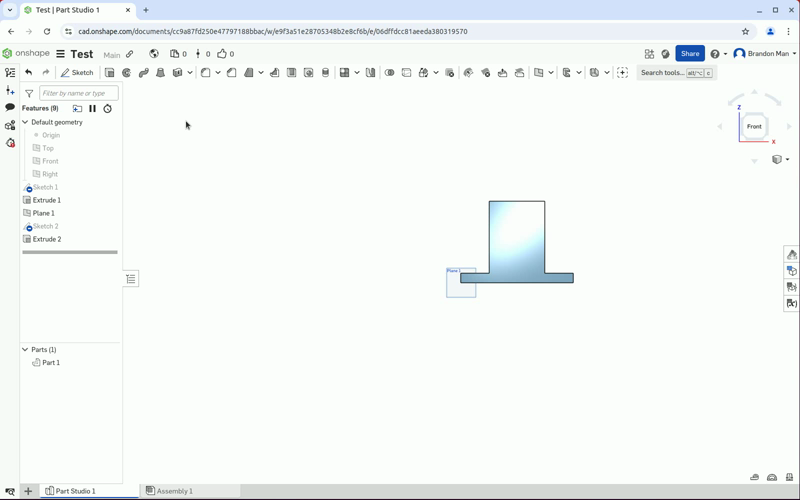
key(shift+h)
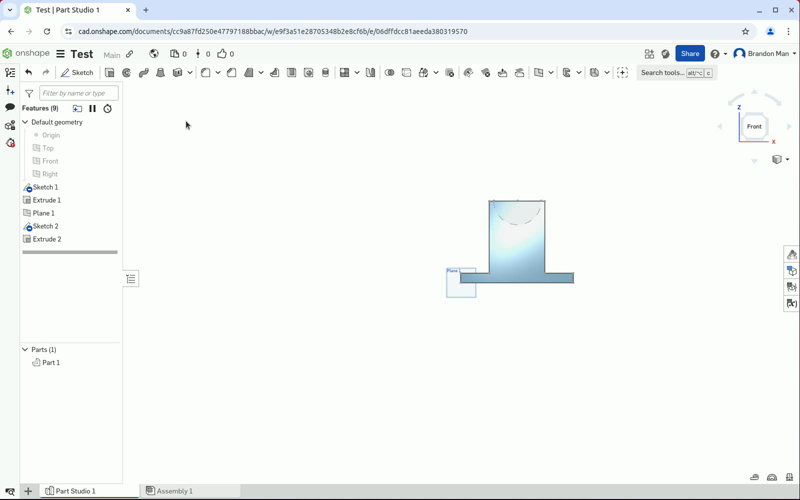
key(shift+h)
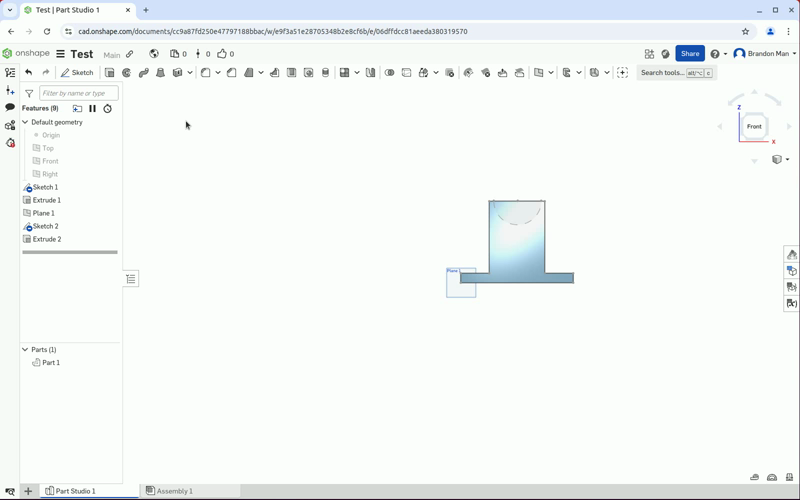
key(shift+7)
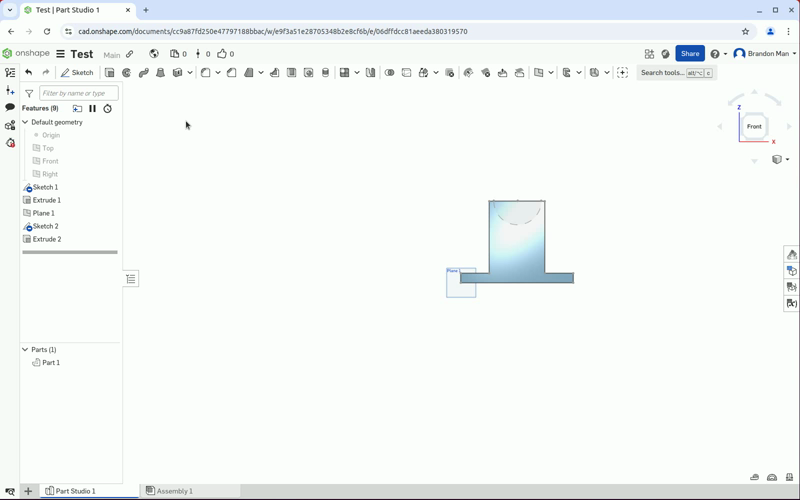
key(left, 2)
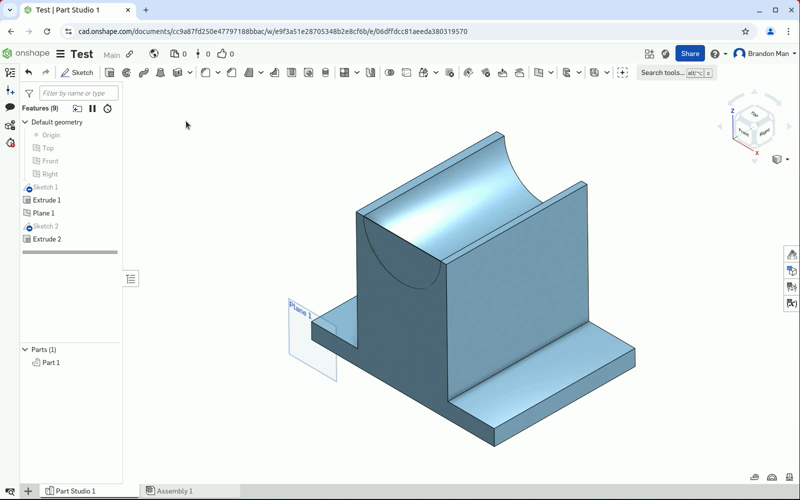
key(down, 2)
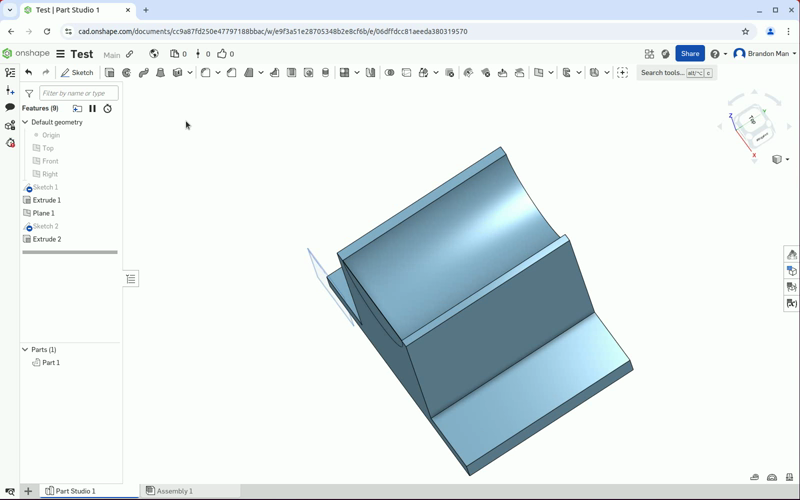
key(up, 2)
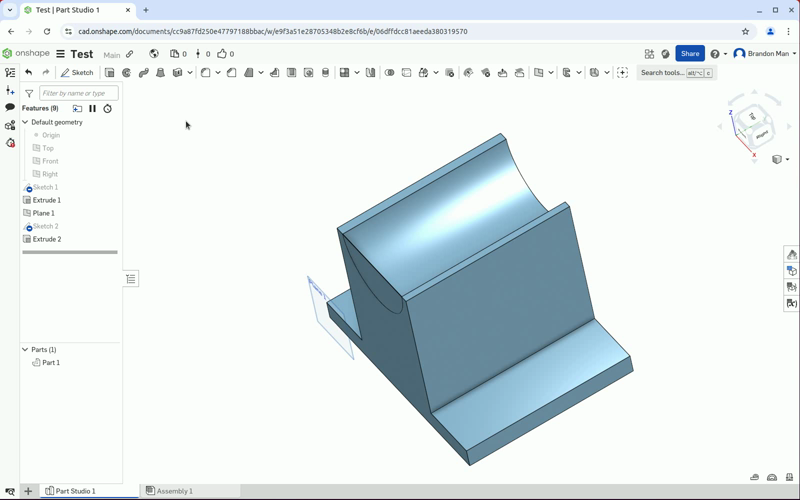
key(right, 2)
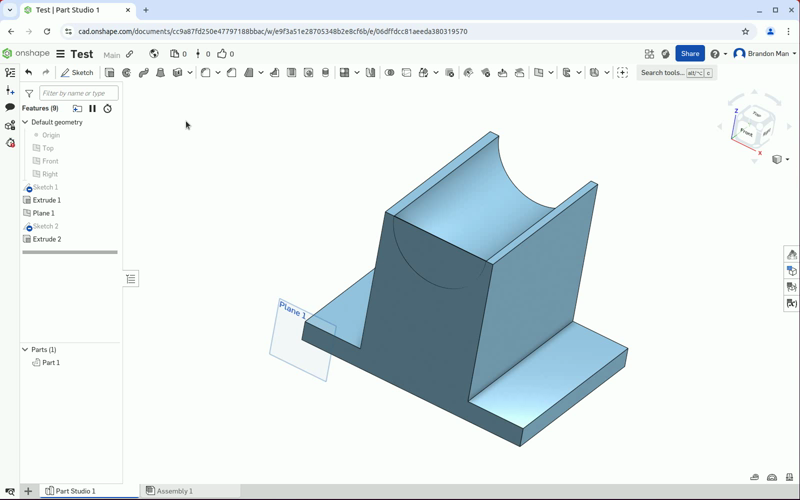
mouse_move(73, 189)
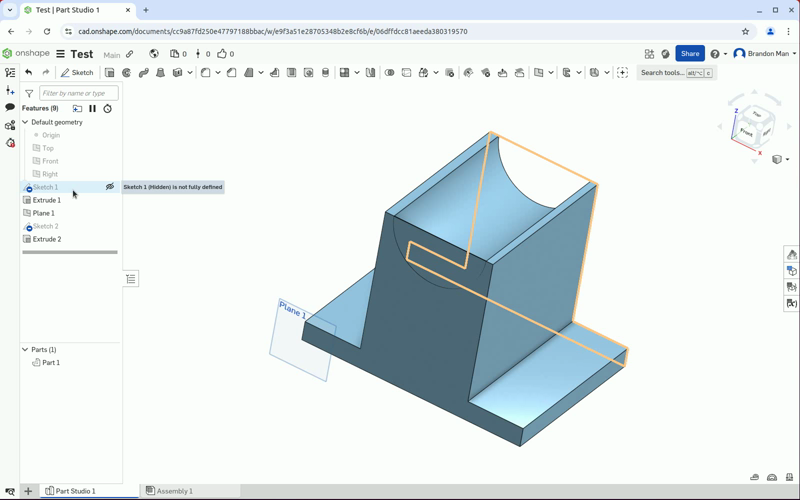
click(73, 189)